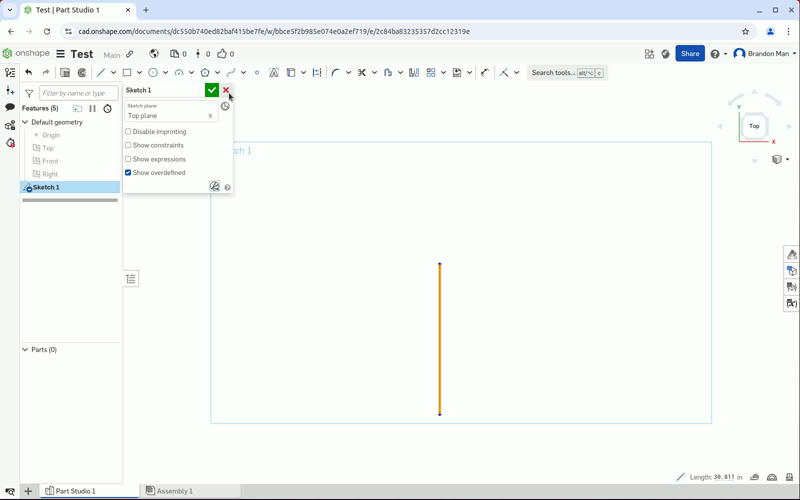
key(shift+h)
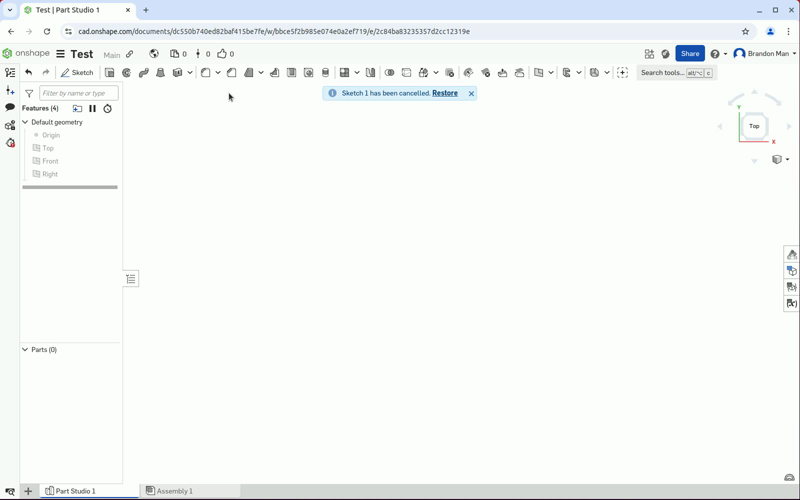
mouse_move(73, 352)
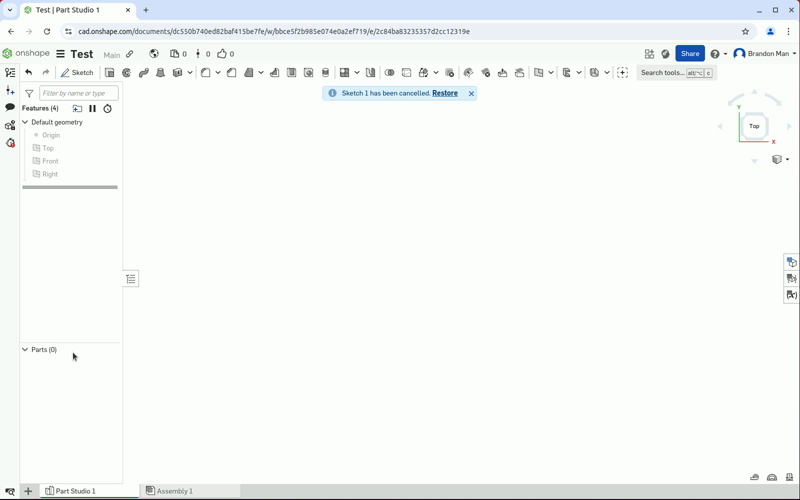
key(y)
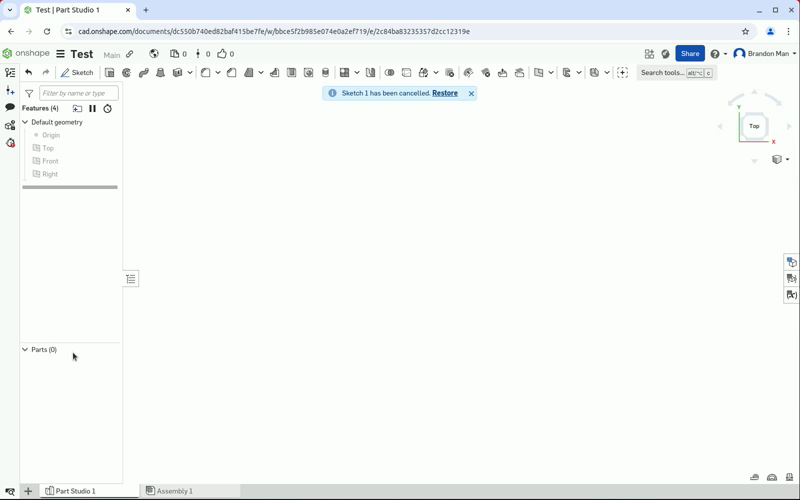
key(shift+p)
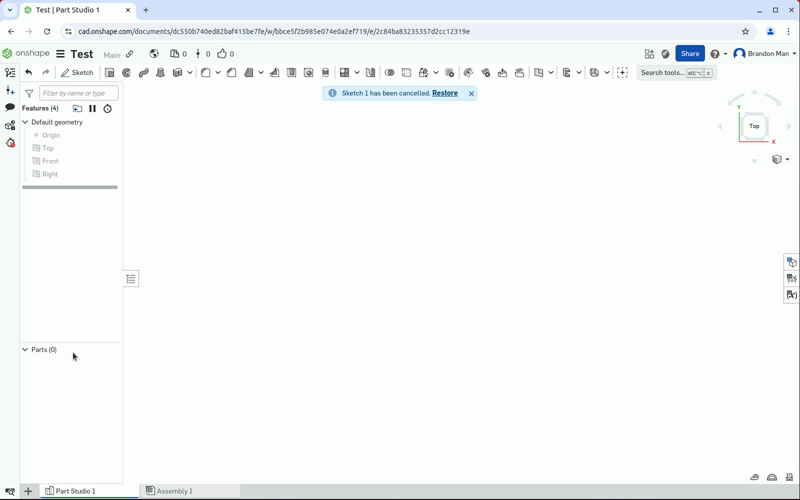
key(space)
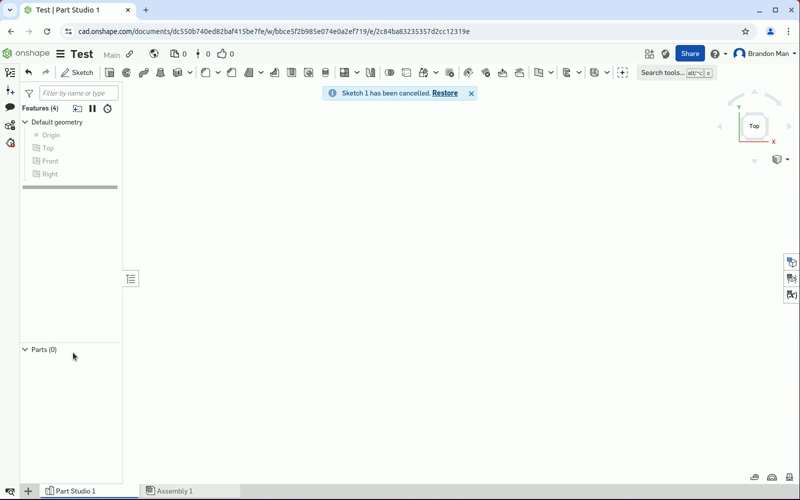
key_down(shift)
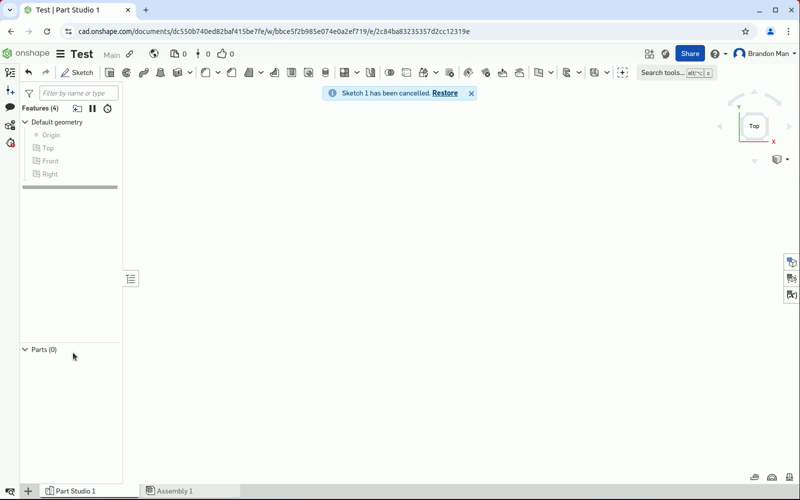
key(up)
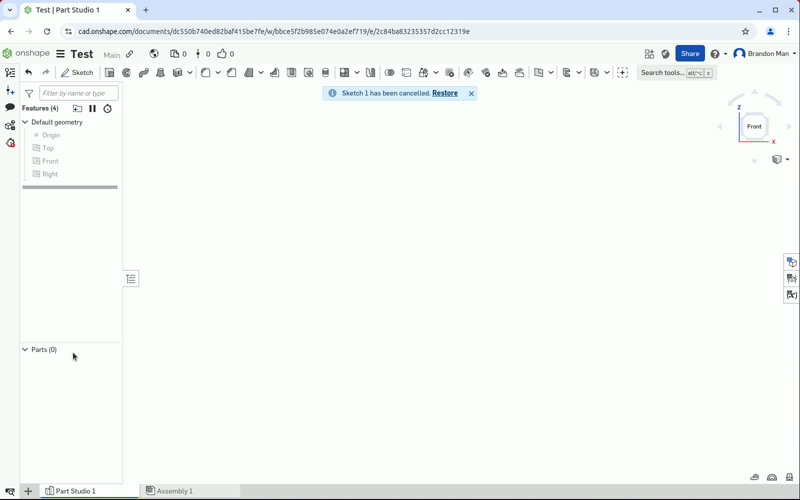
key_up(shift)
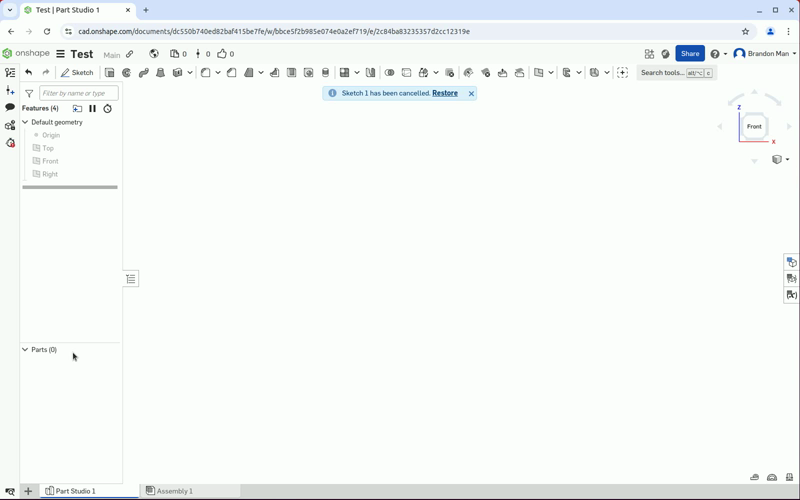
mouse_move(73, 352)
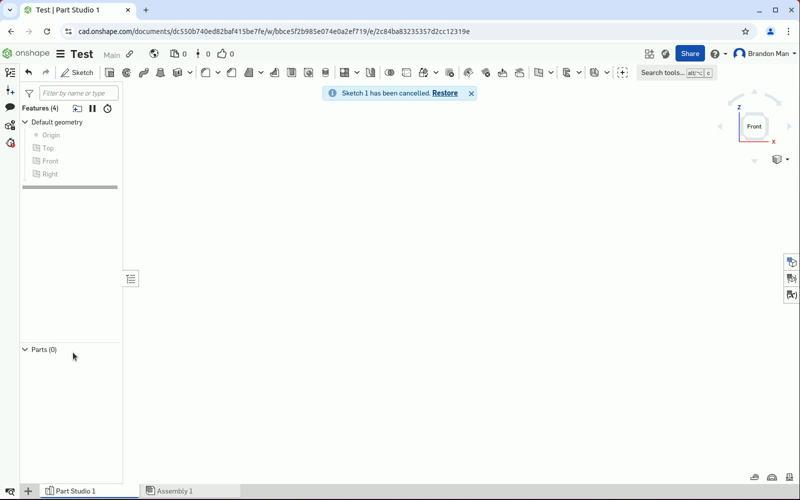
key(shift+y)
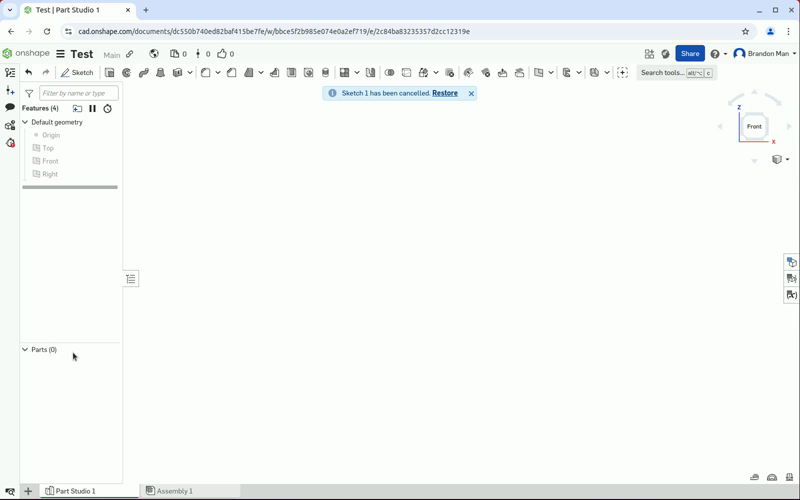
key(shift+s)
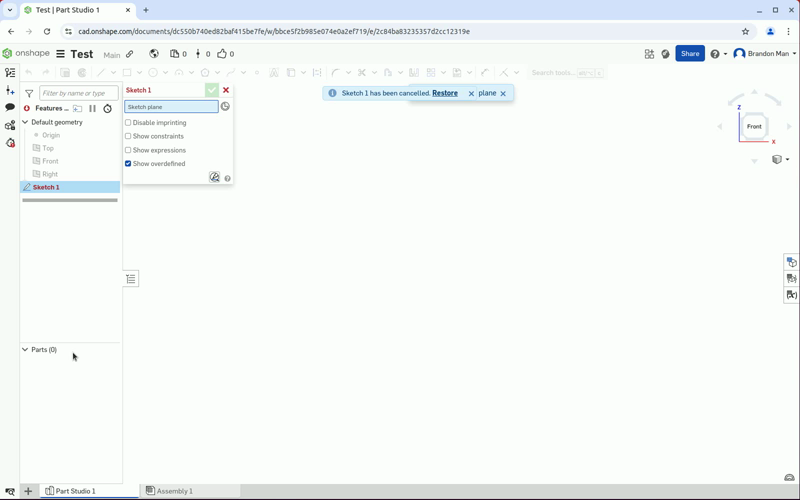
mouse_move(73, 163)
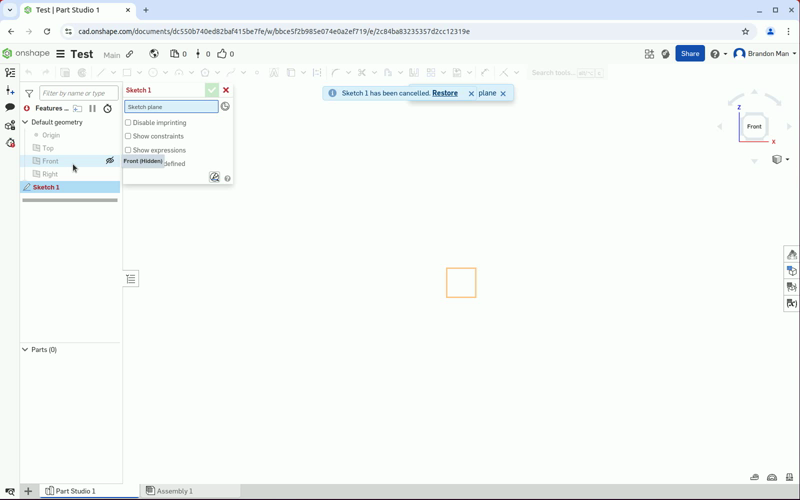
click(73, 163)
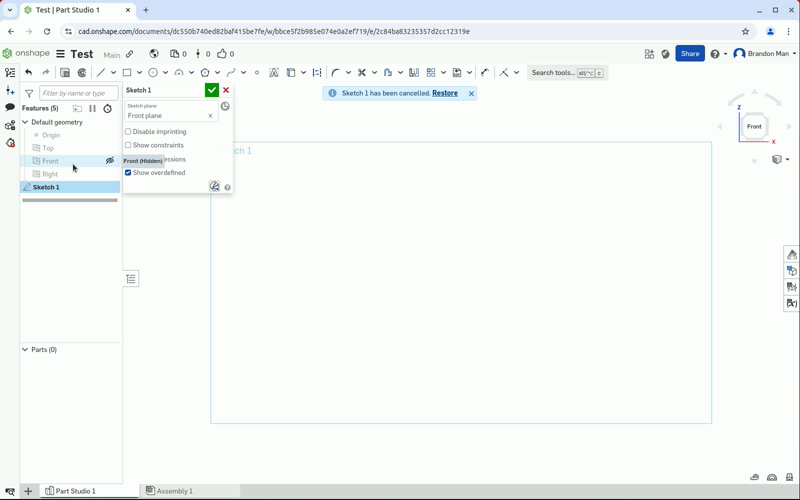
mouse_move(73, 352)
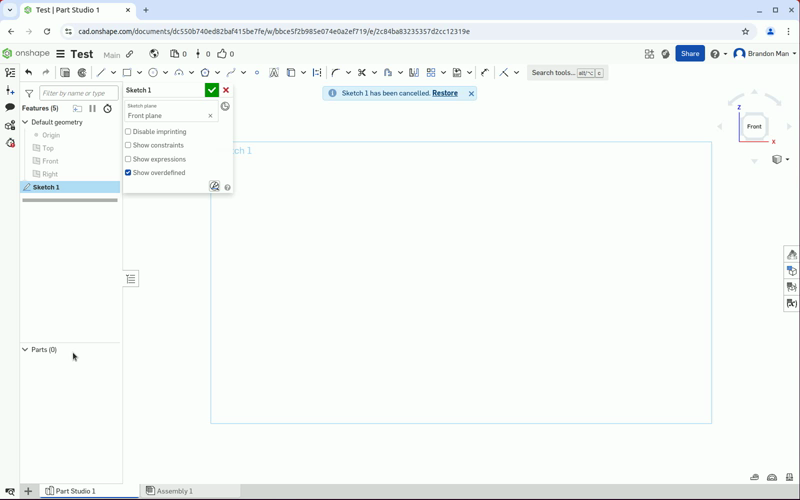
key(y)
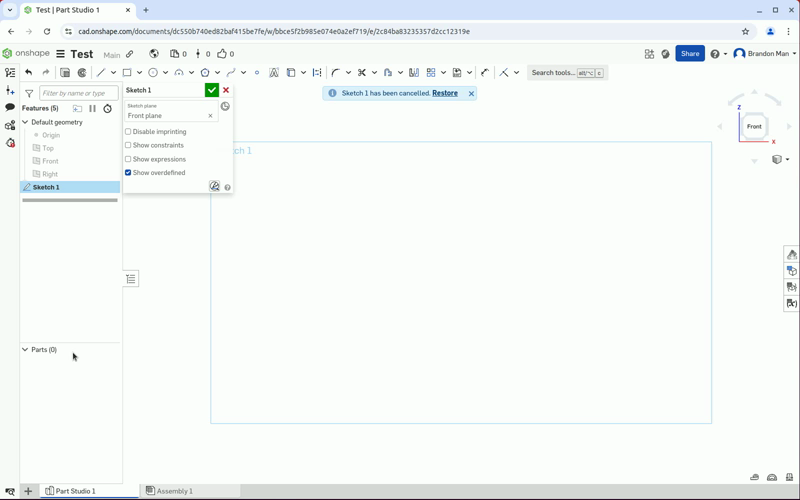
key(c)
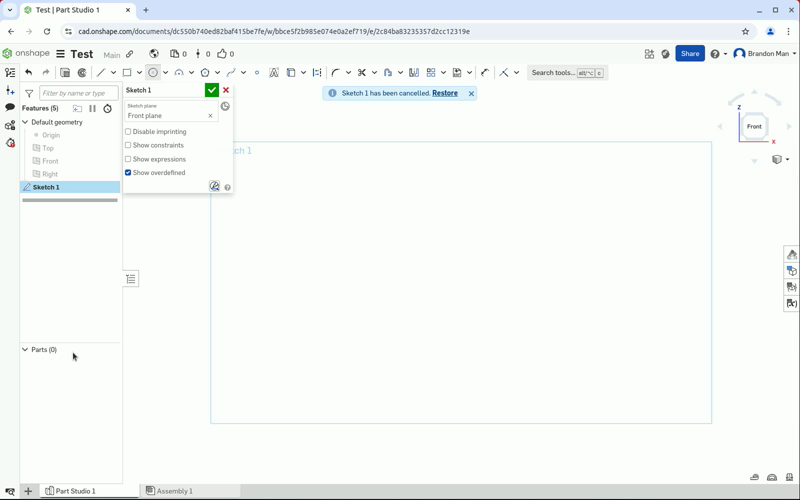
key_down(shift)
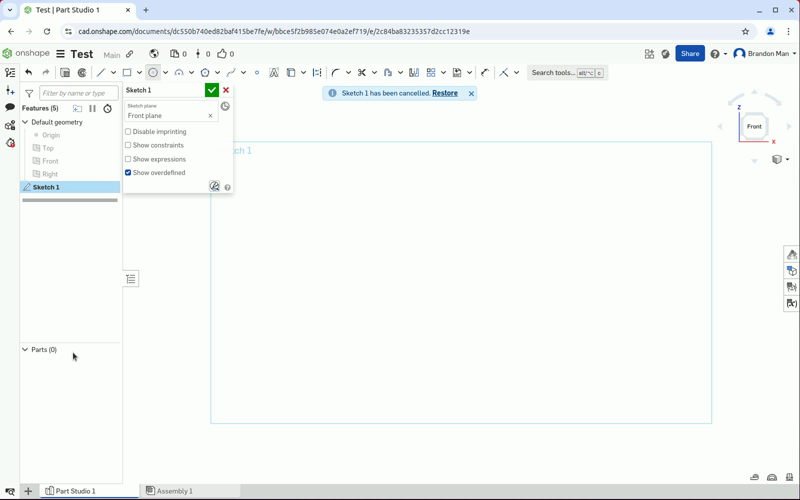
mouse_move(461, 282)
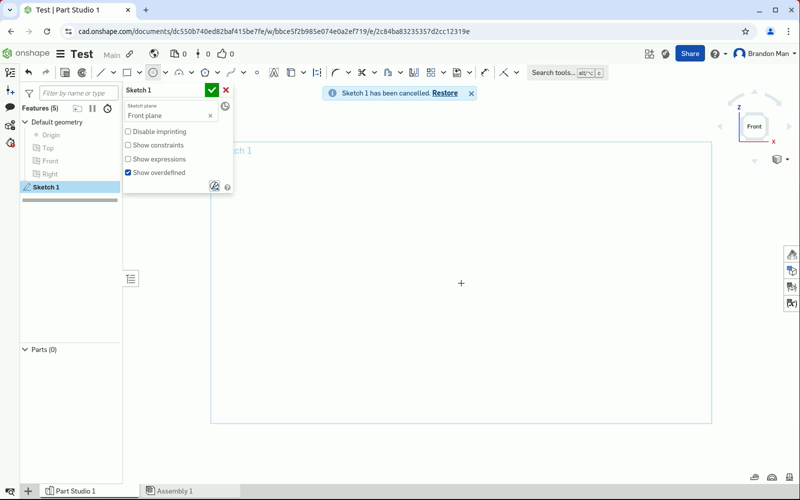
click(461, 282)
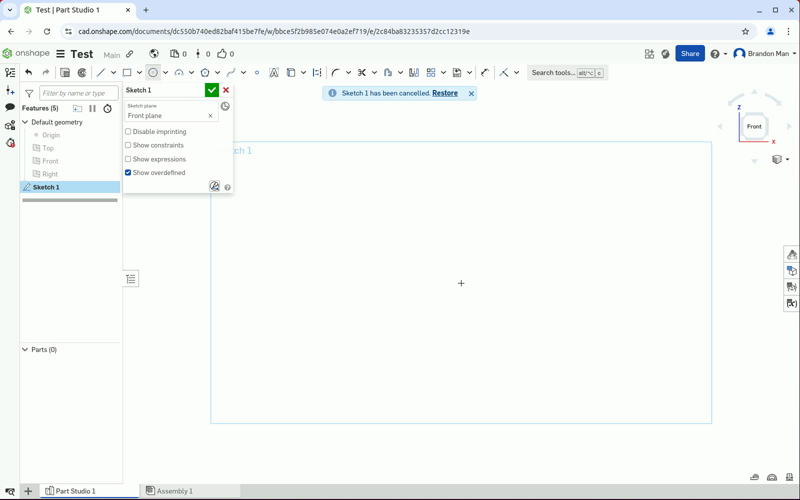
key_up(shift)
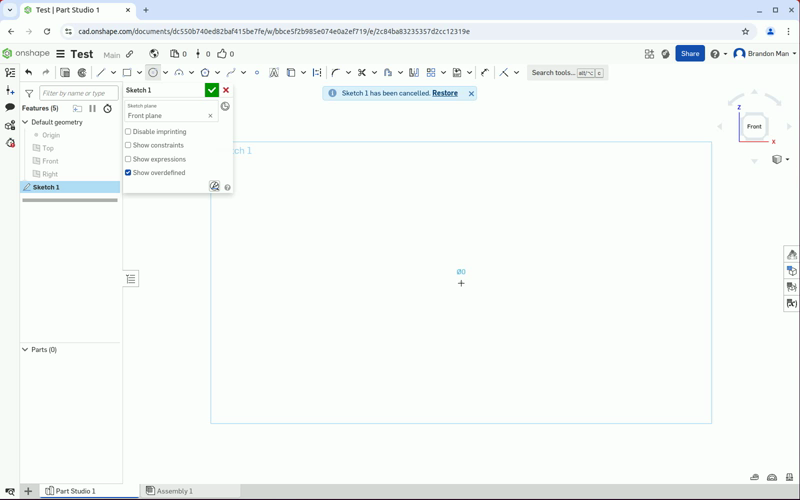
mouse_move(574, 282)
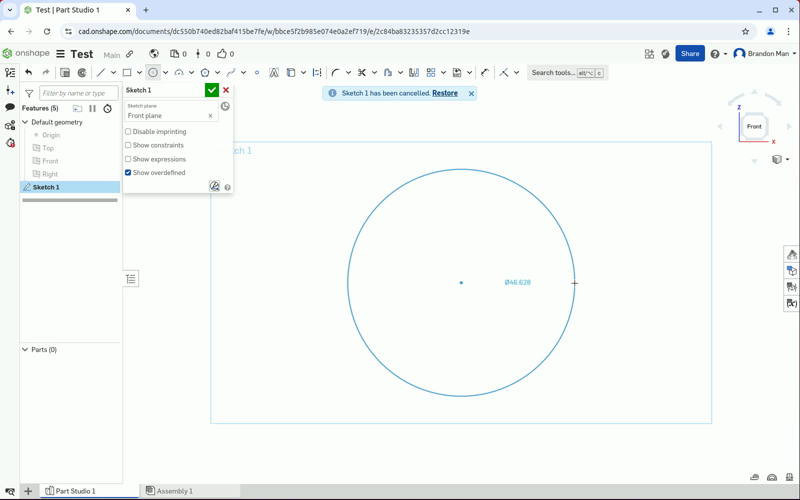
click(574, 282)
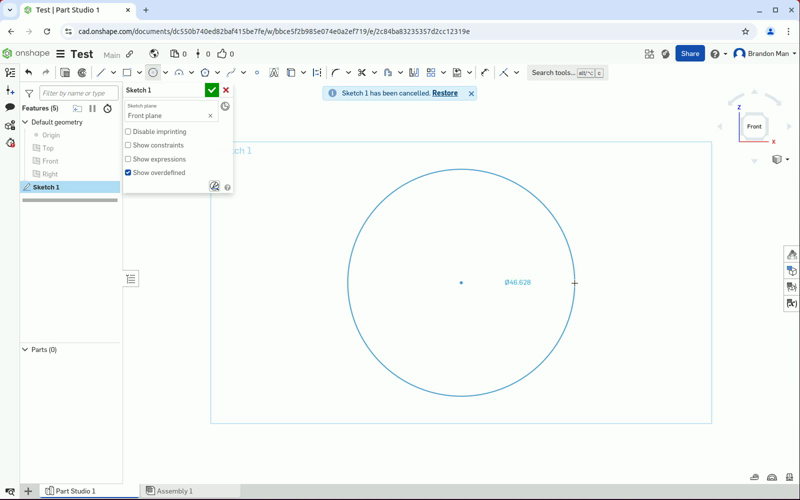
key(esc)
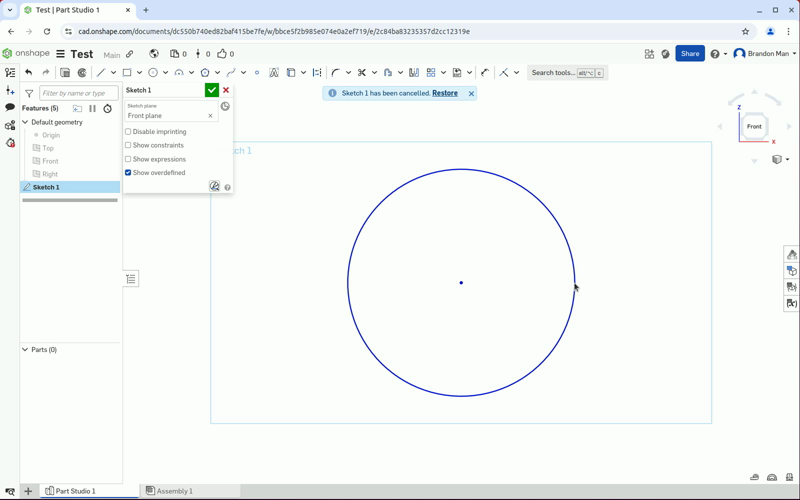
key(c)
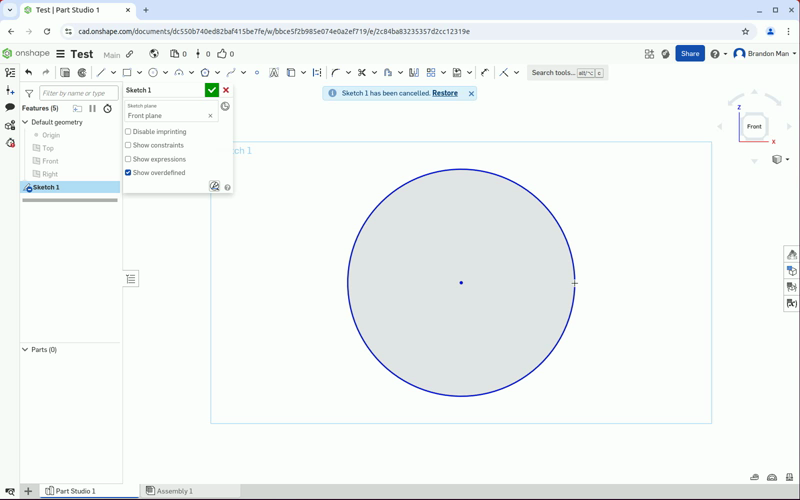
key_down(shift)
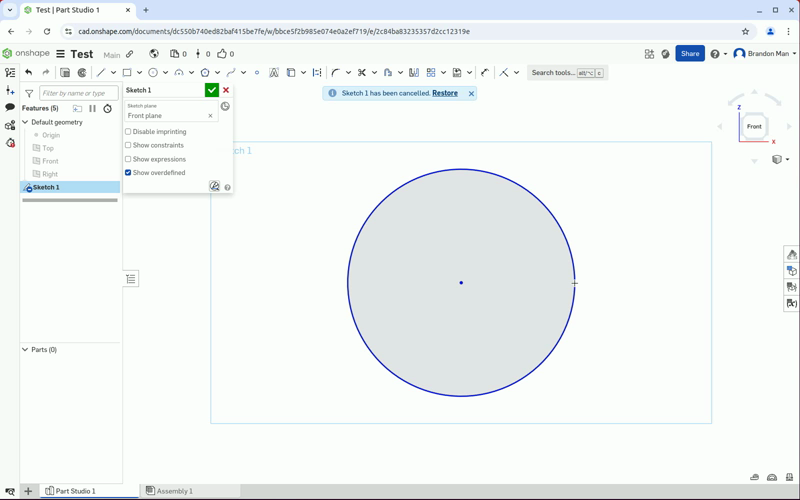
mouse_move(461, 282)
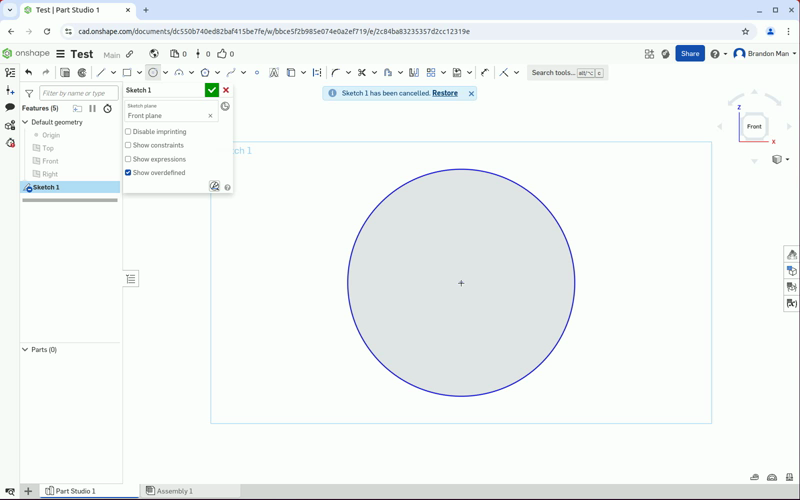
click(461, 282)
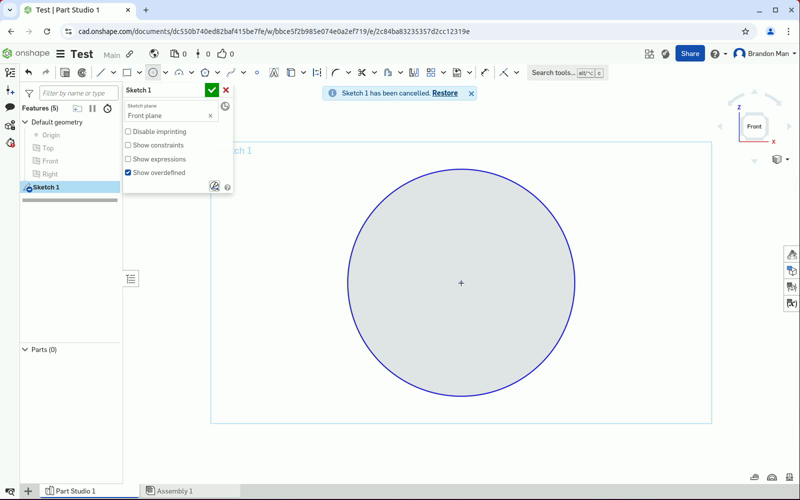
key_up(shift)
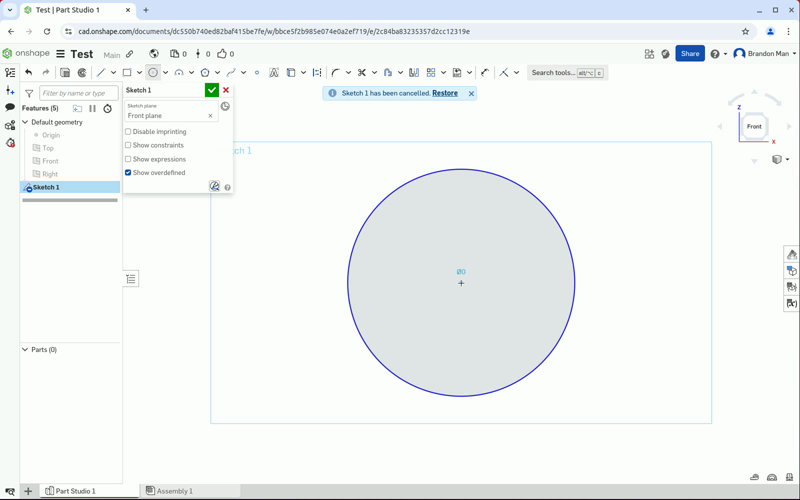
mouse_move(567, 282)
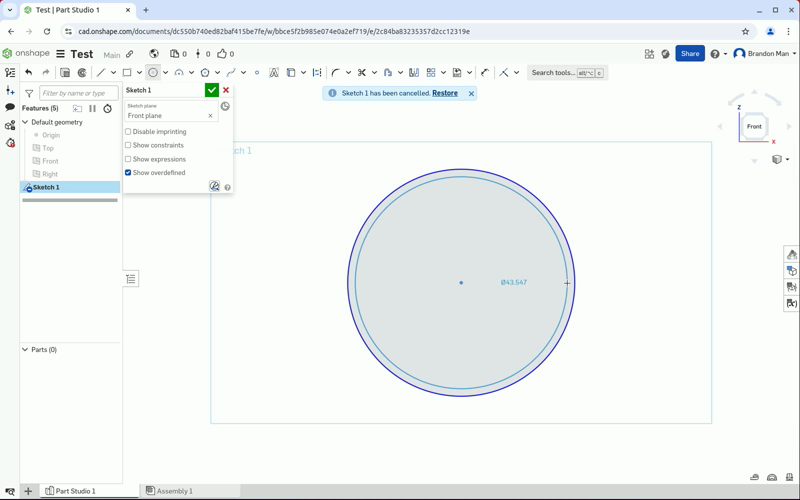
click(567, 282)
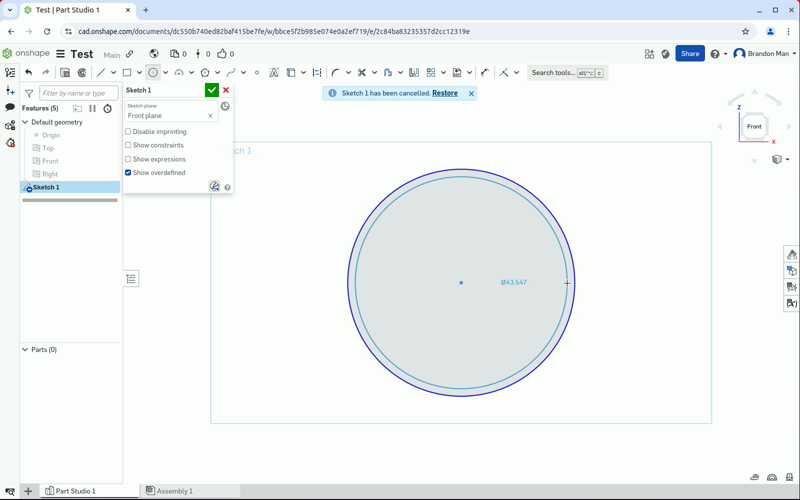
key(esc)
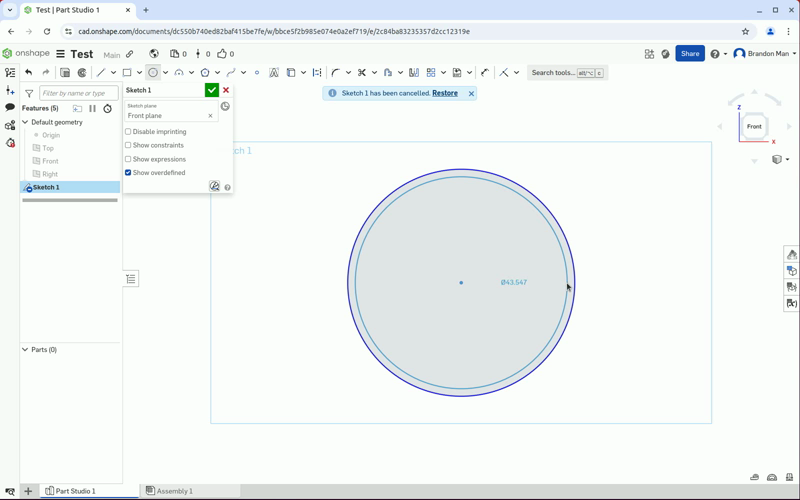
mouse_move(494, 387)
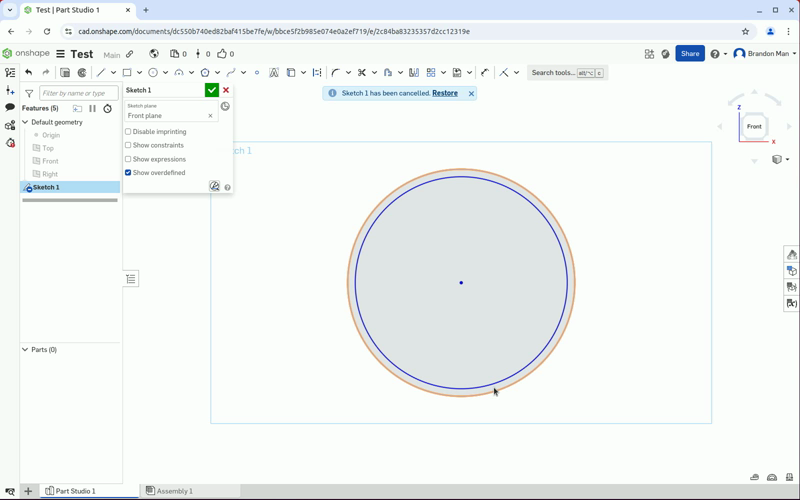
click(494, 387)
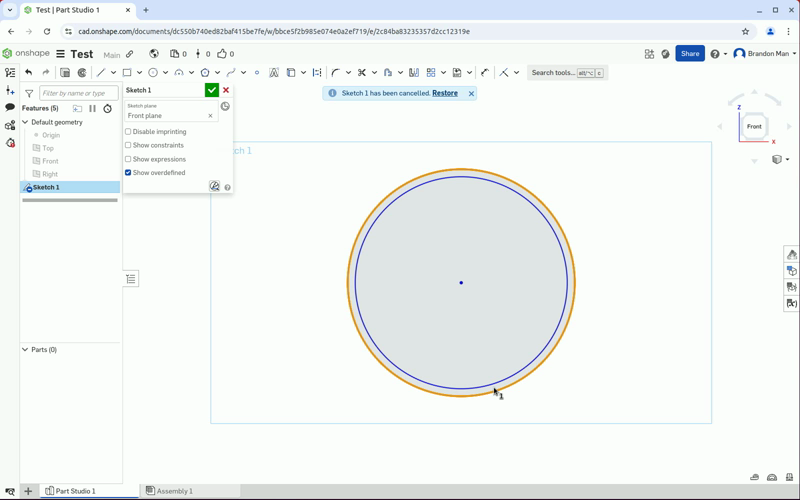
mouse_move(73, 352)
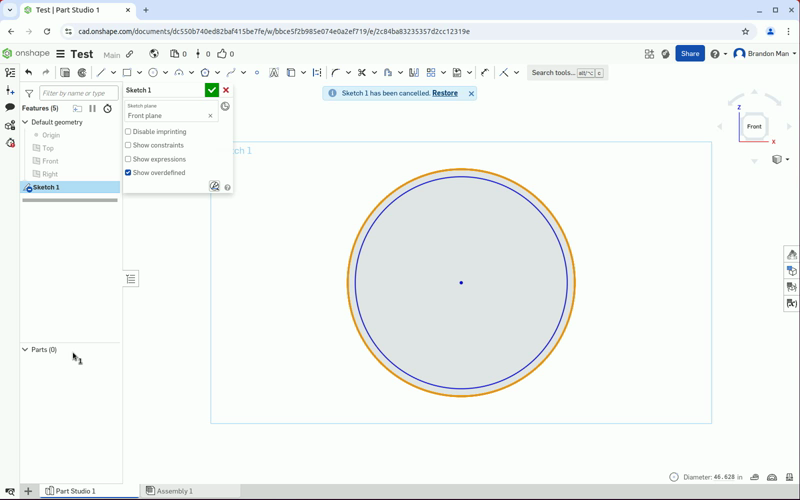
key(shift+y)
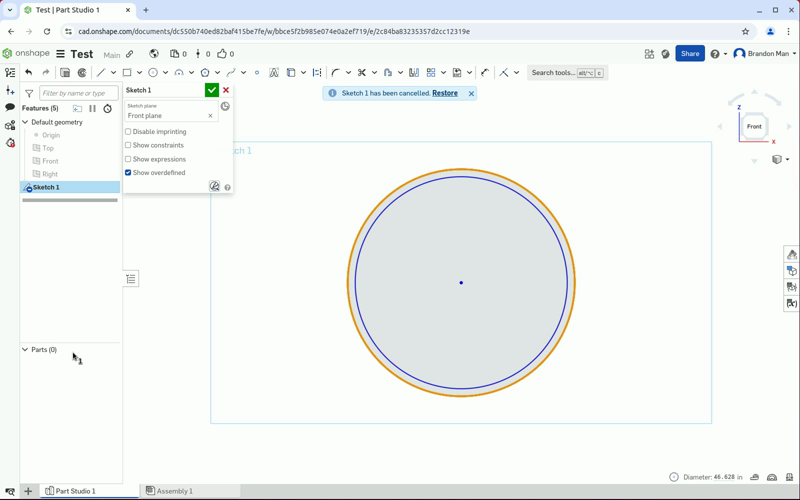
key(shift+e)
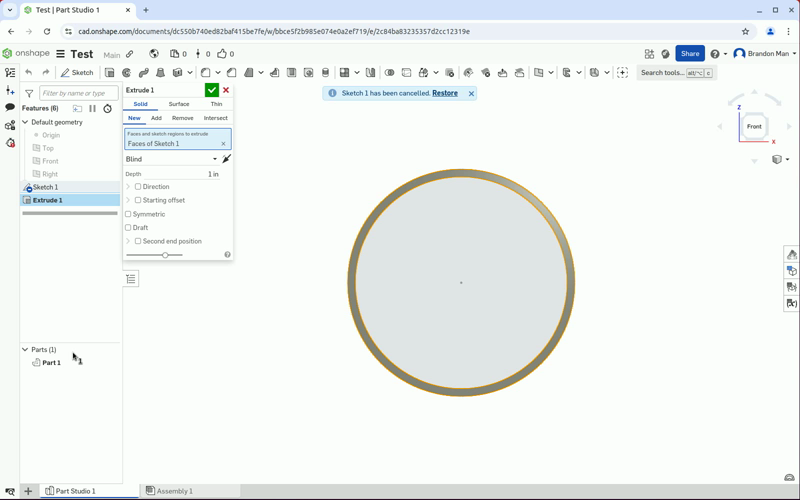
mouse_move(143, 106)
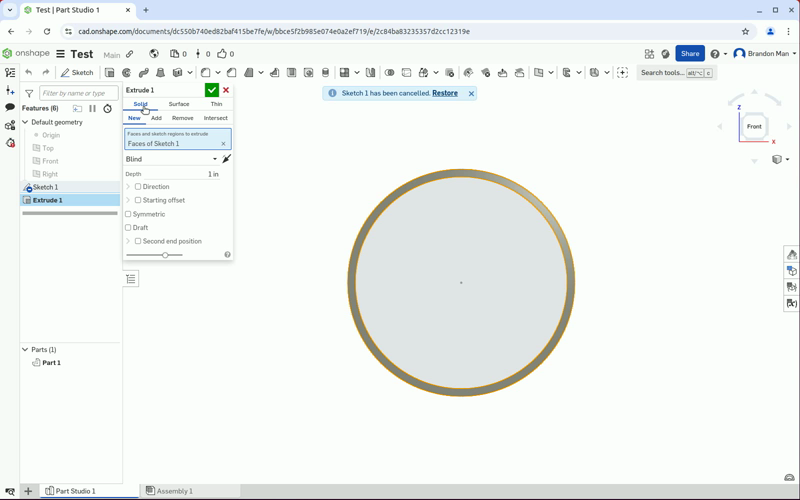
click(143, 106)
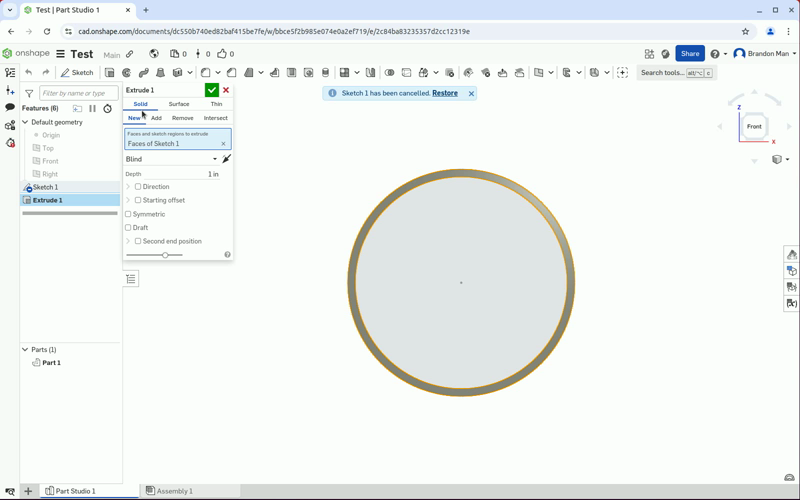
mouse_move(137, 120)
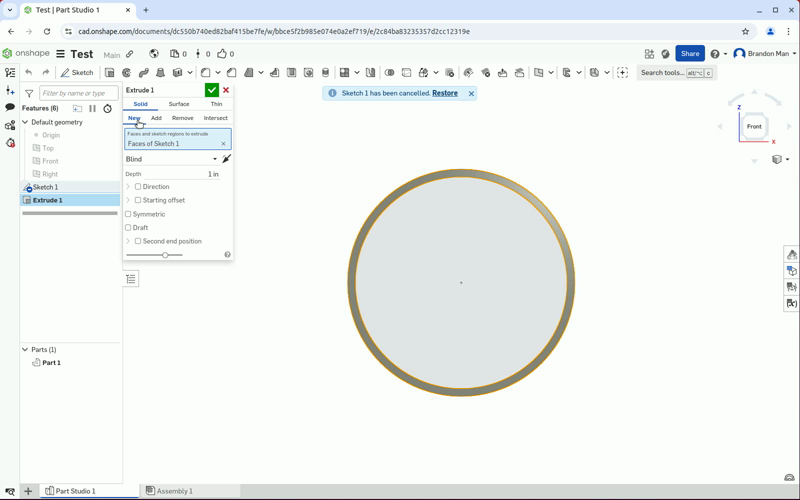
click(137, 120)
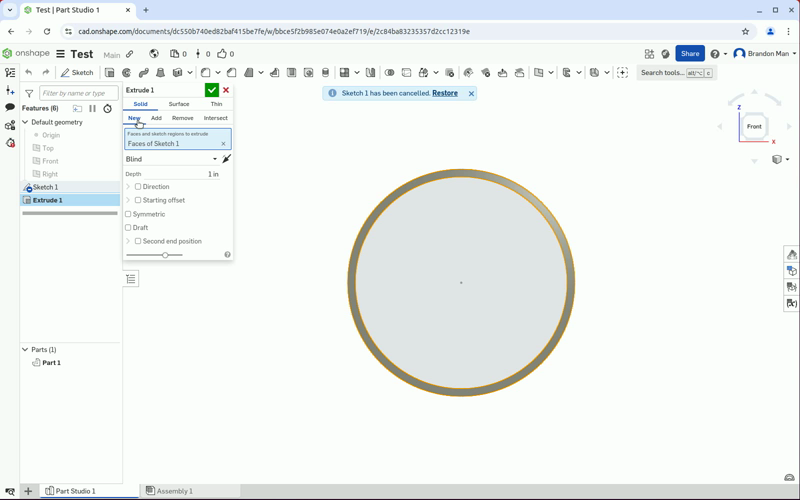
key(tab, 4)
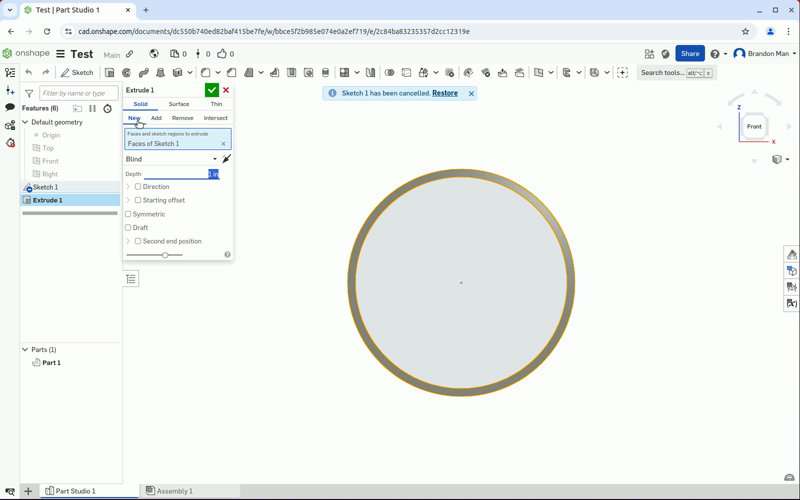
text(-14.202)
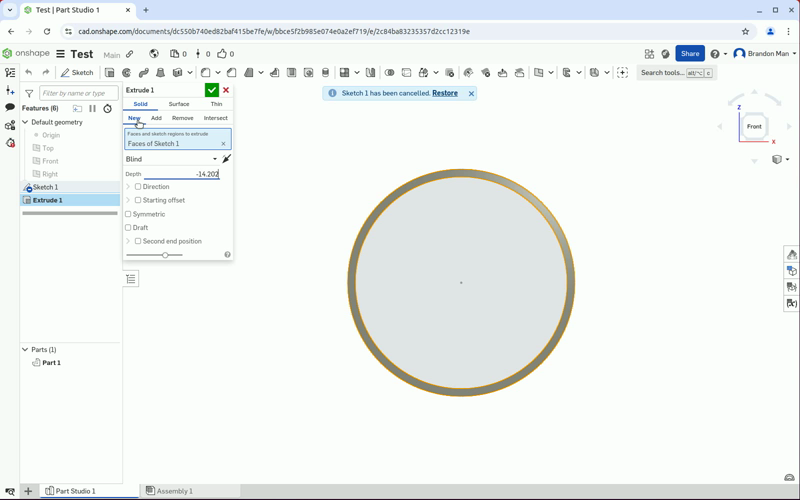
key(enter)
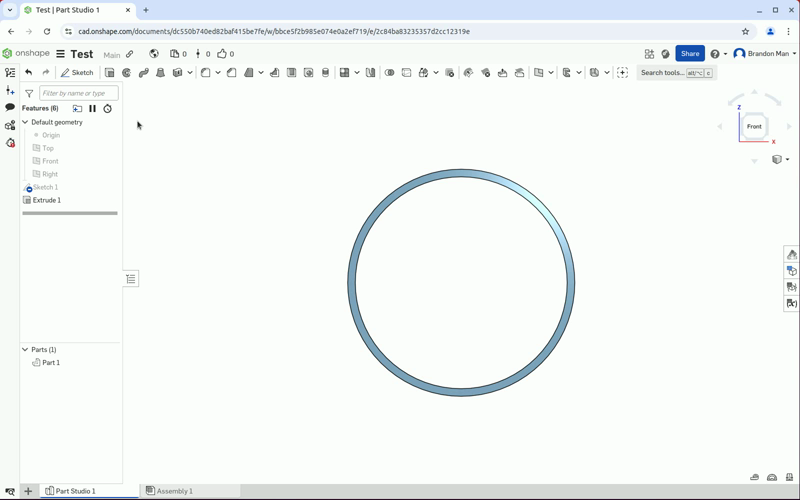
key(shift+h)
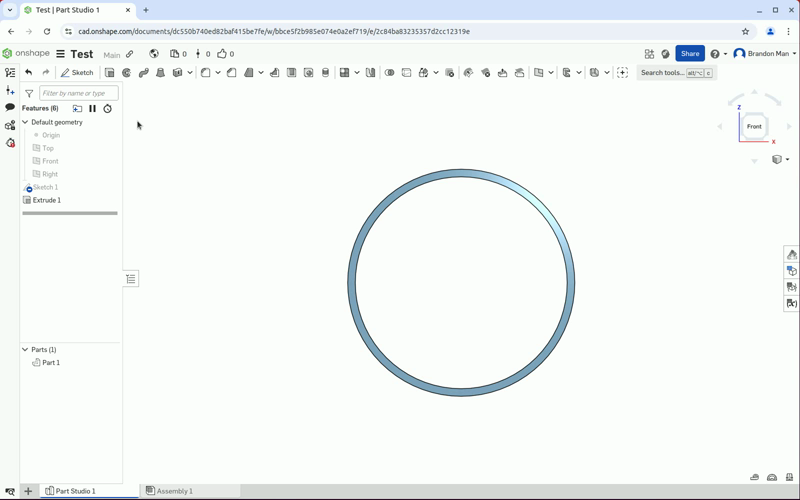
key(shift+h)
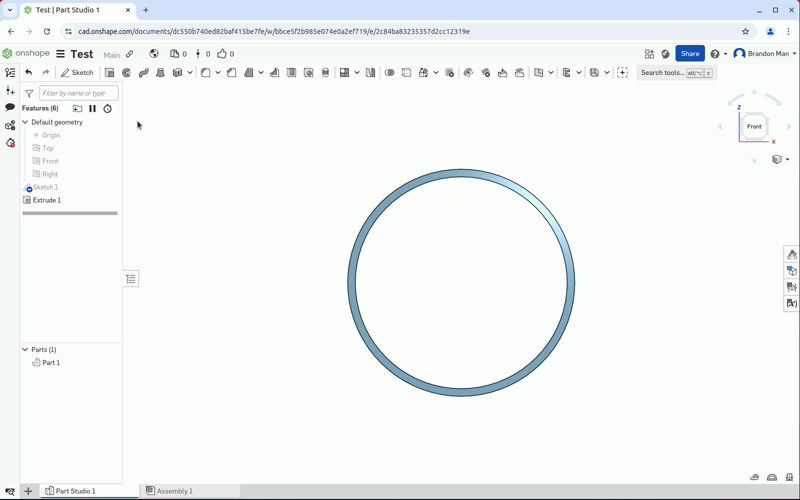
mouse_move(73, 189)
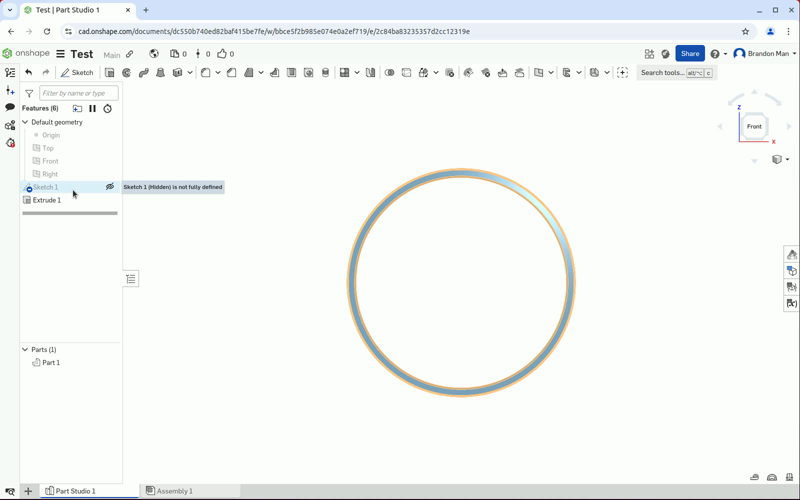
click(73, 189)
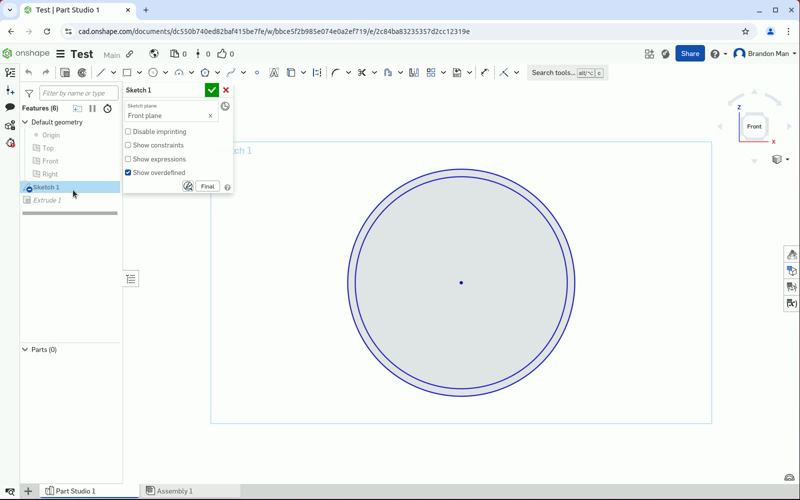
mouse_move(229, 92)
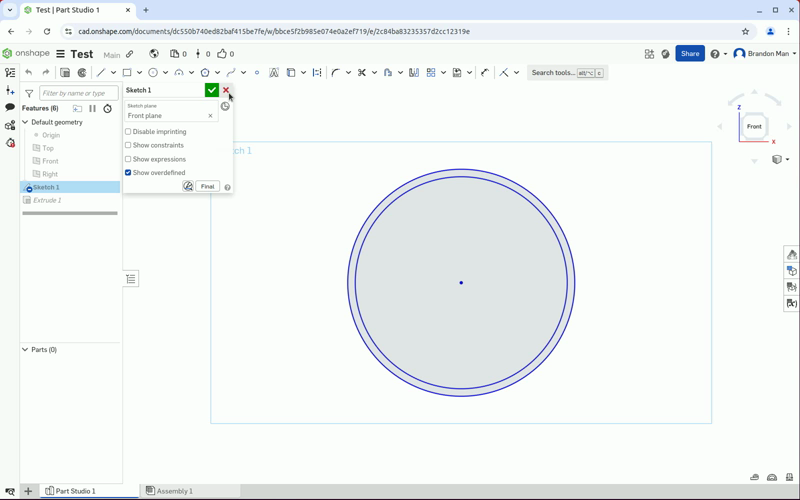
click(229, 92)
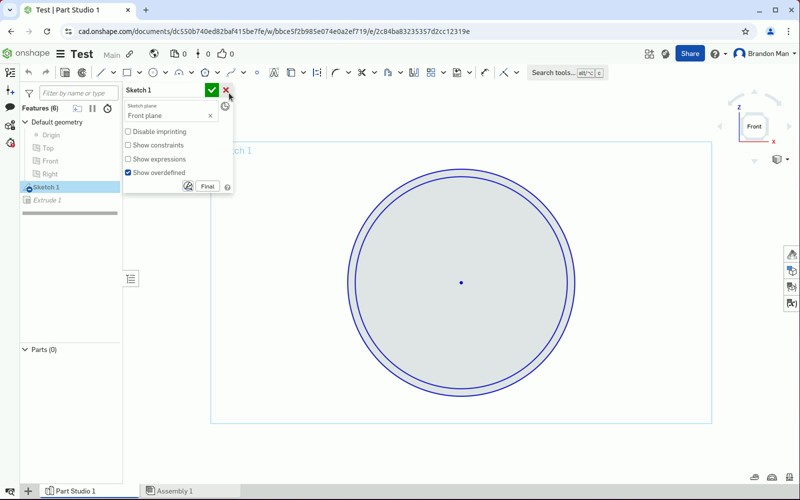
key(shift+s)
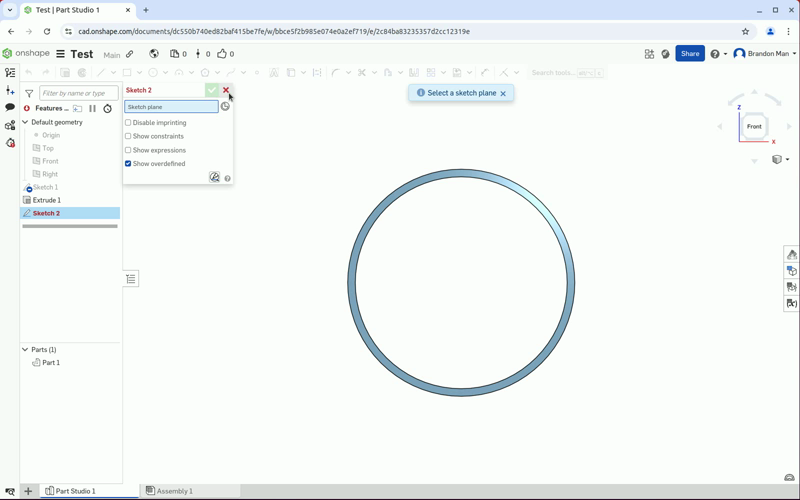
mouse_move(73, 163)
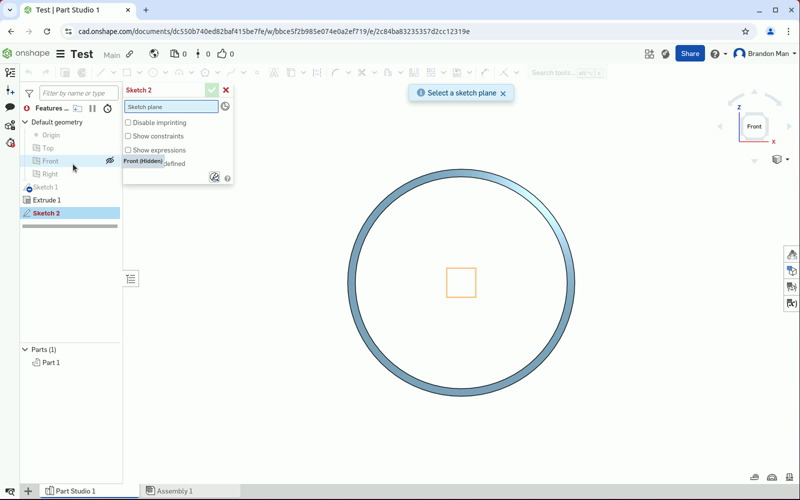
click(73, 163)
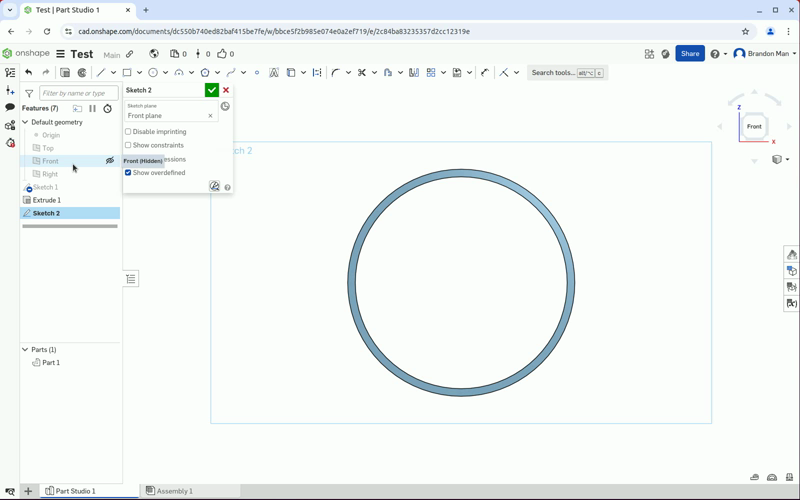
mouse_move(73, 352)
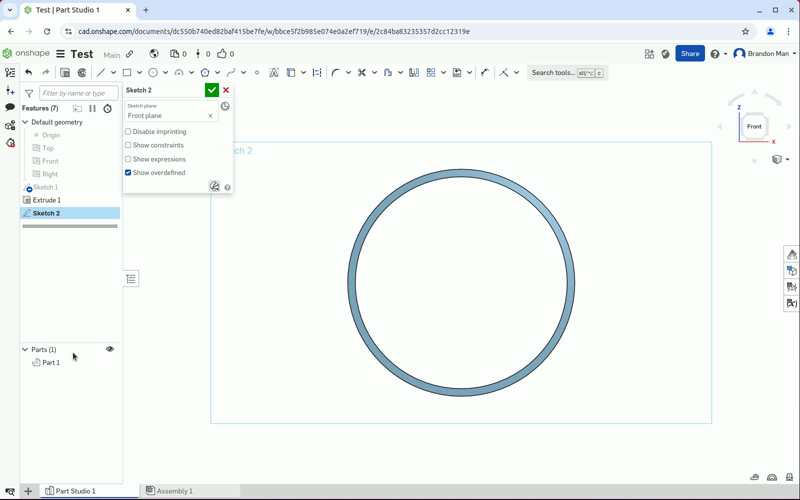
key(y)
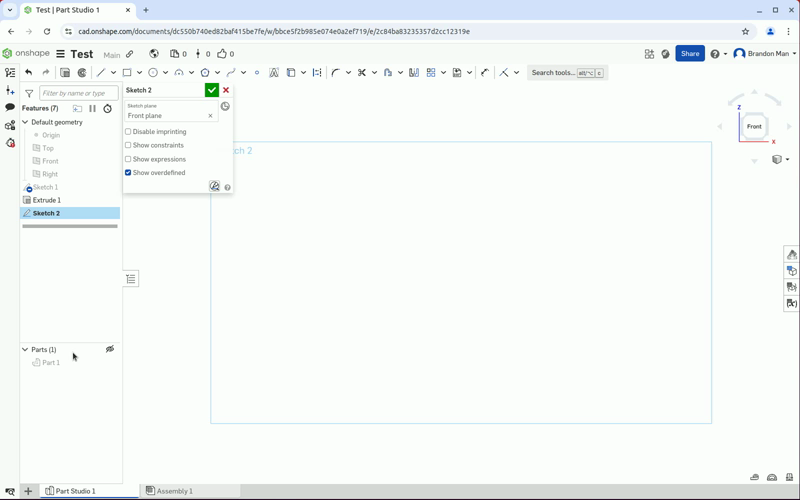
key(c)
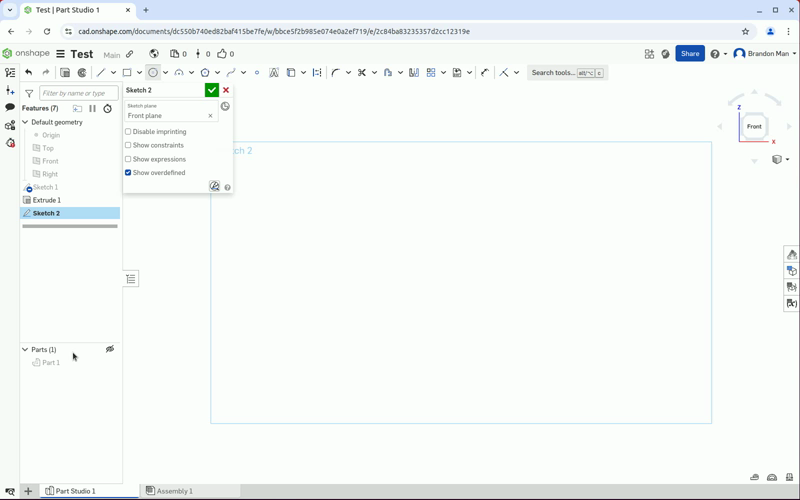
key_down(shift)
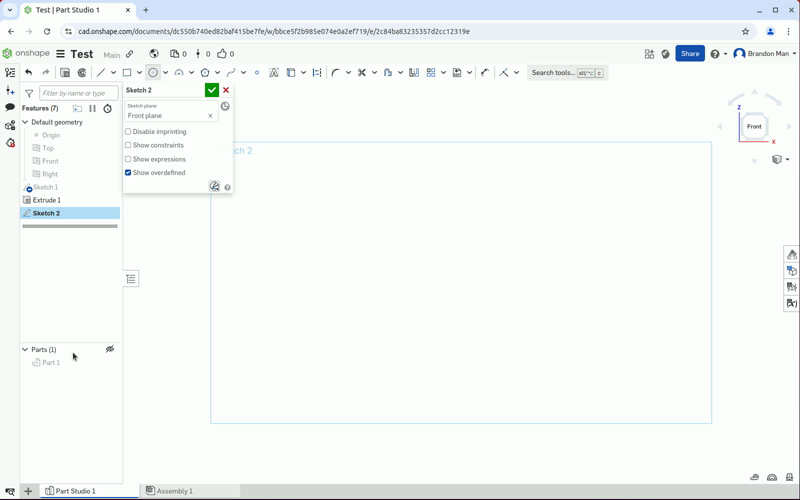
mouse_move(461, 282)
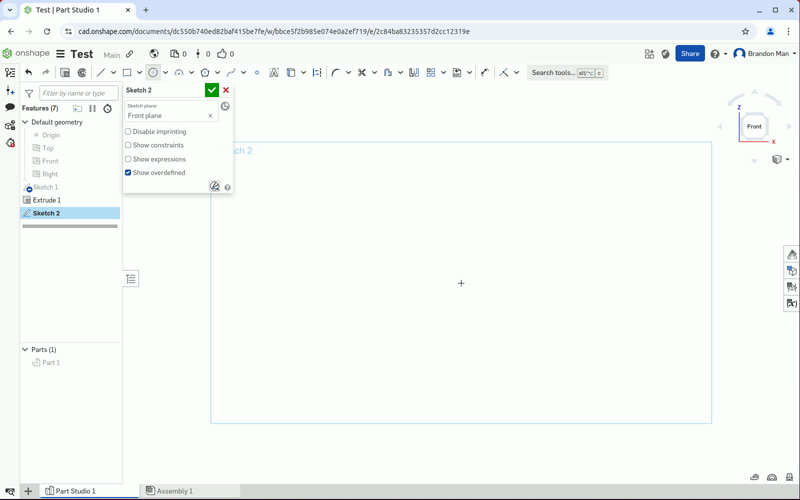
click(461, 282)
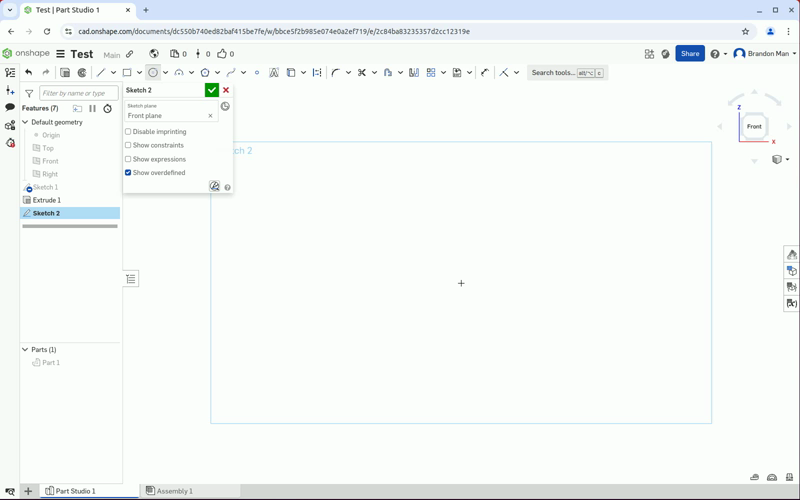
key_up(shift)
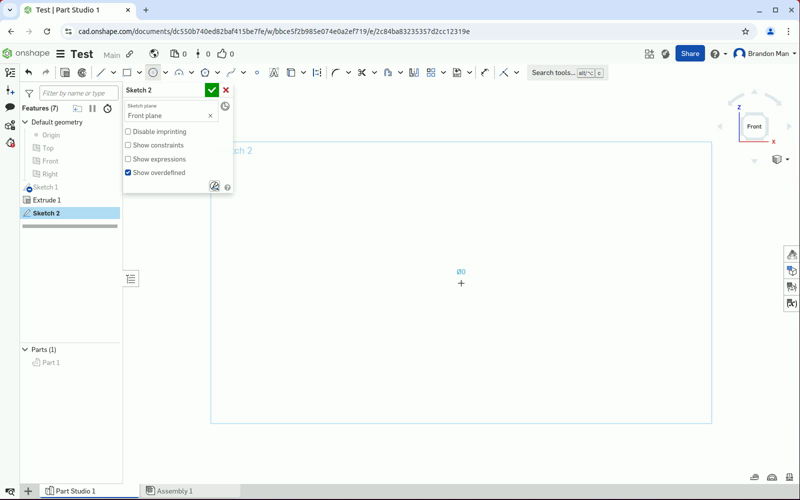
mouse_move(567, 282)
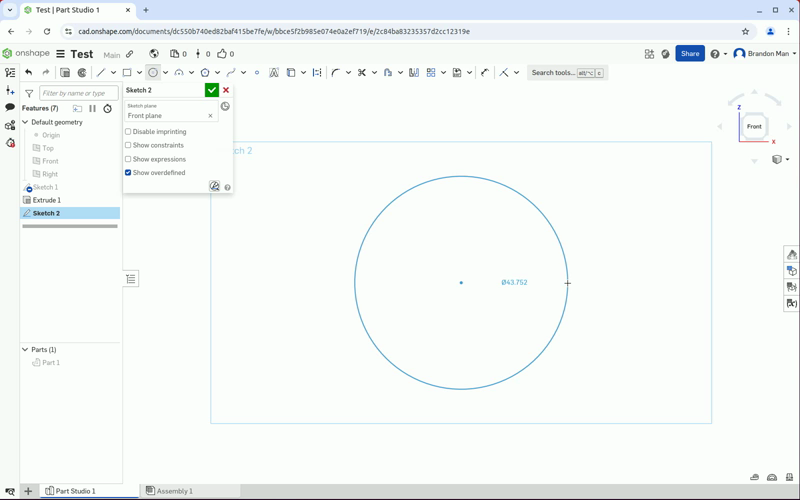
click(567, 282)
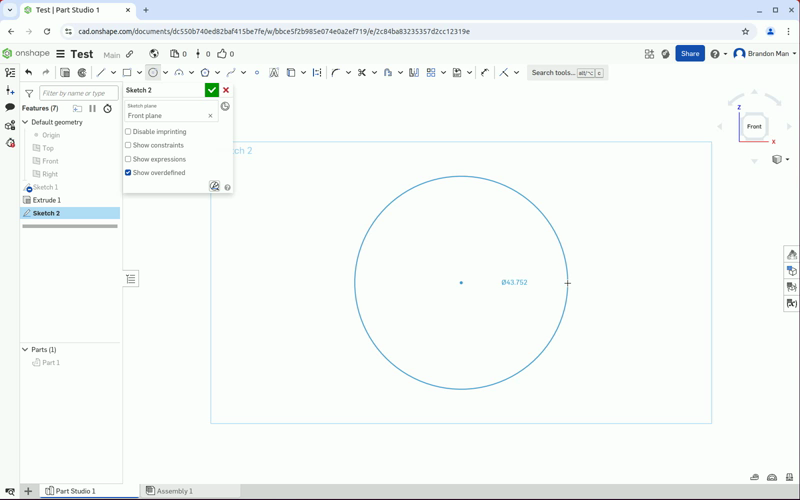
key(esc)
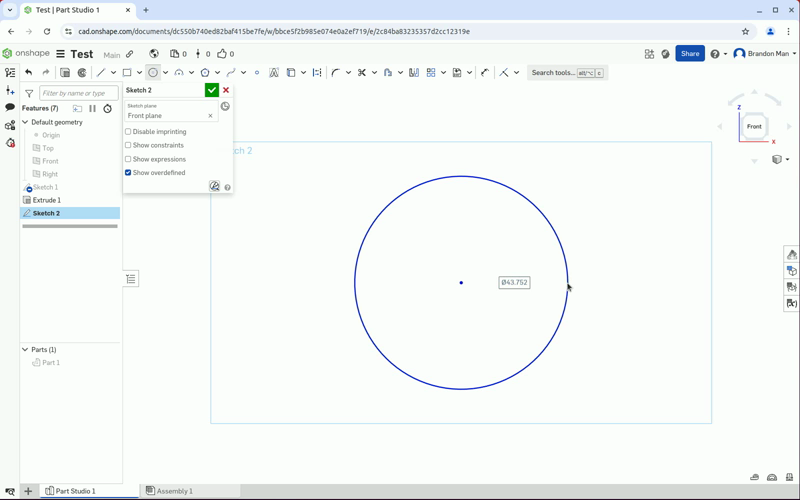
key(c)
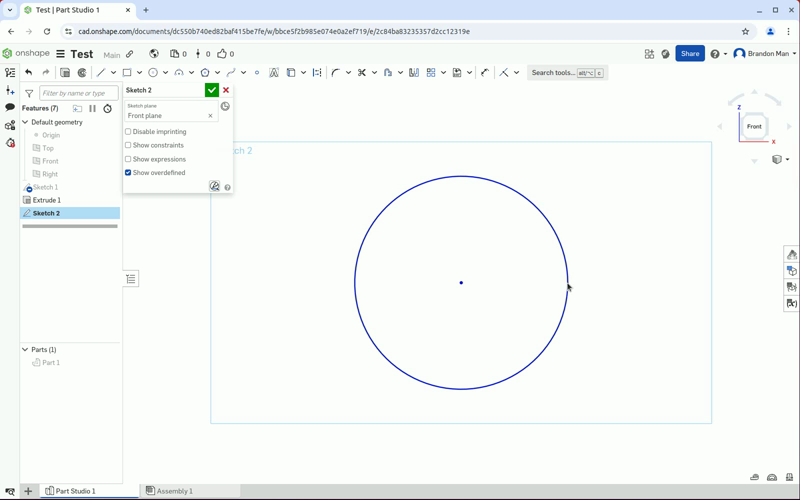
key_down(shift)
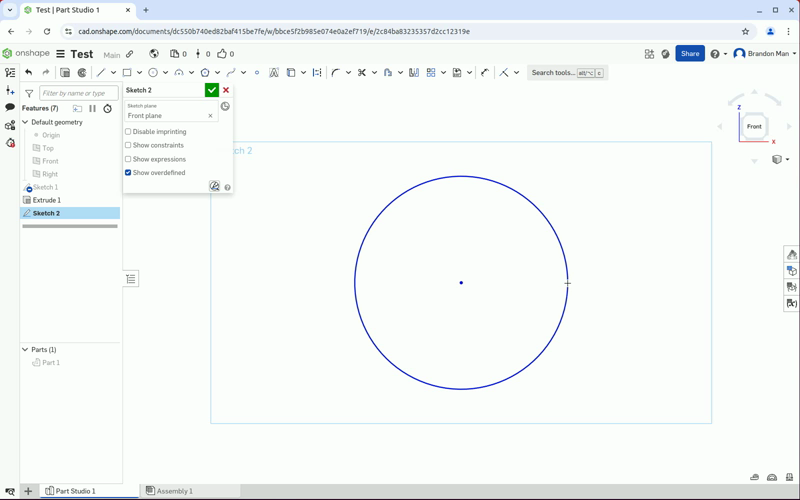
mouse_move(461, 282)
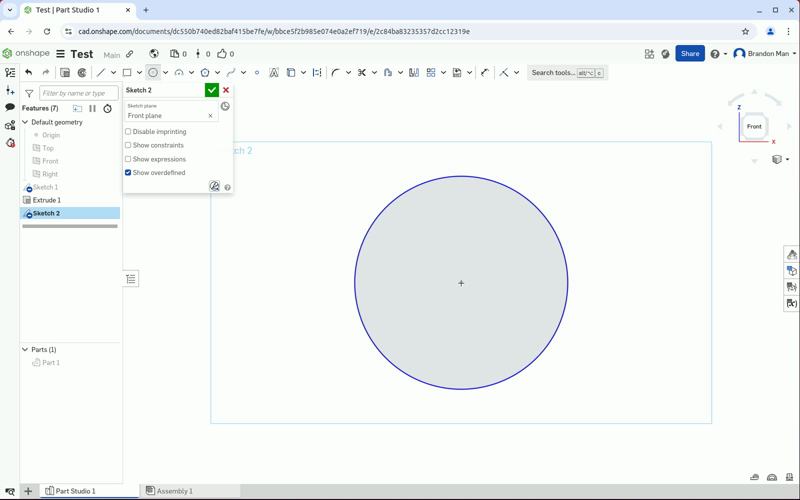
click(461, 282)
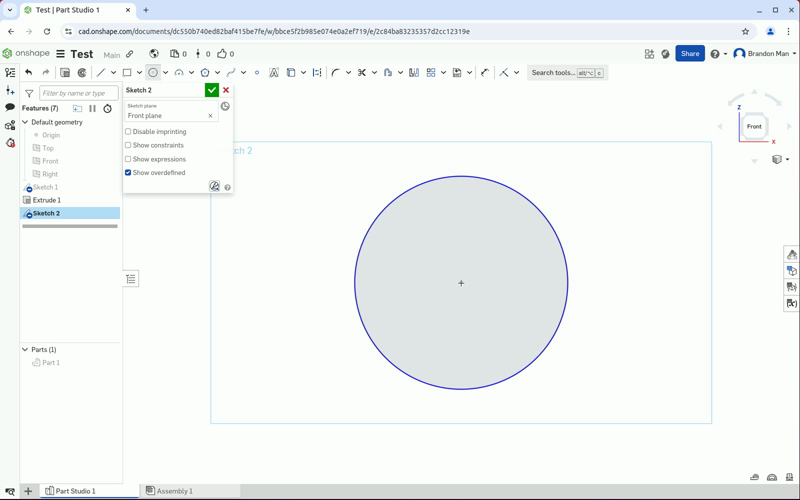
key_up(shift)
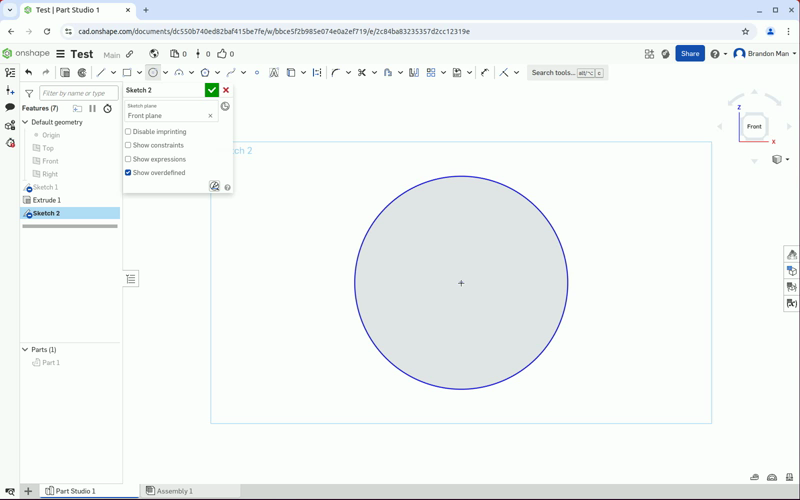
mouse_move(496, 282)
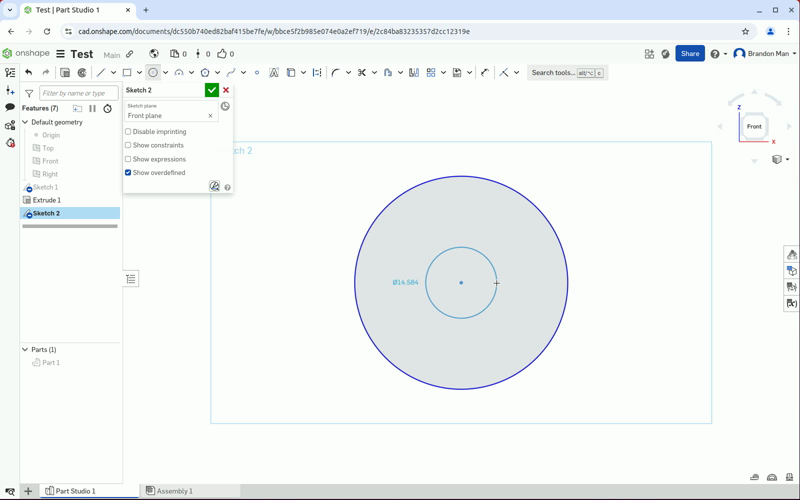
click(496, 282)
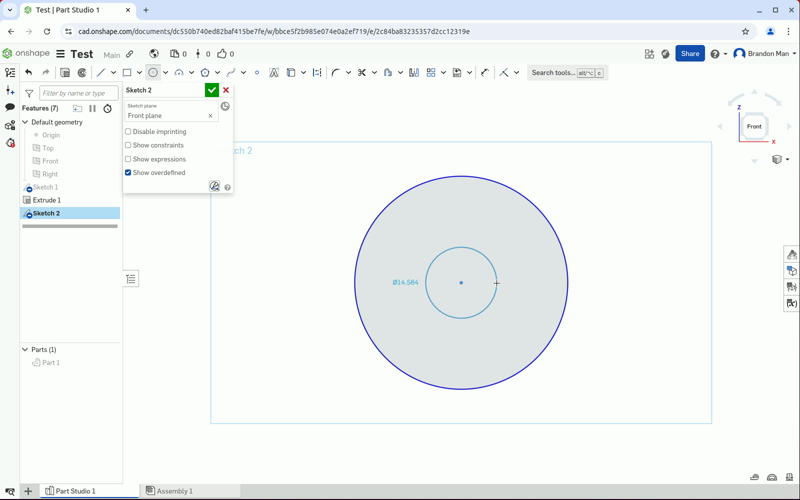
key(esc)
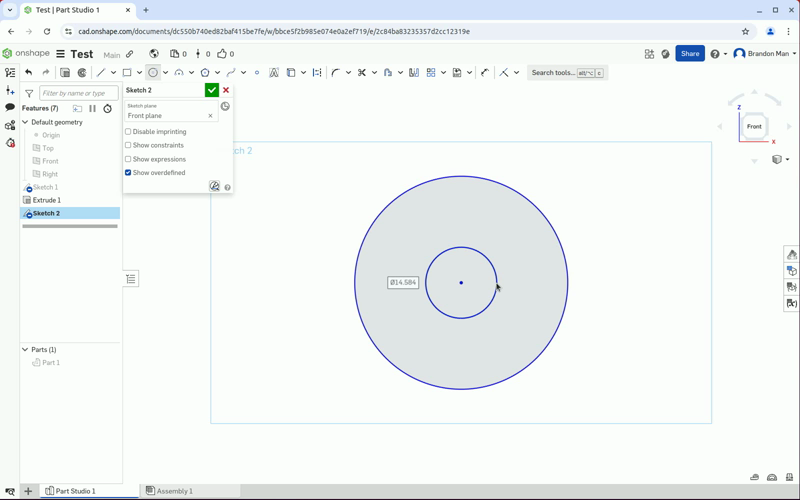
mouse_move(500, 225)
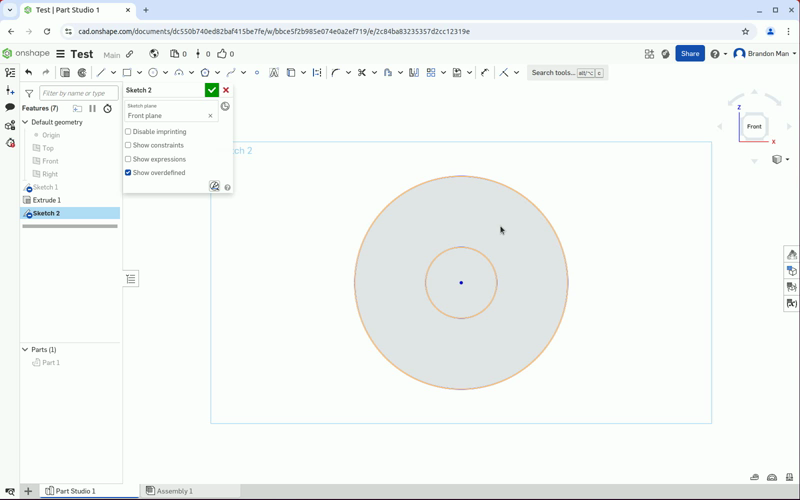
click(500, 225)
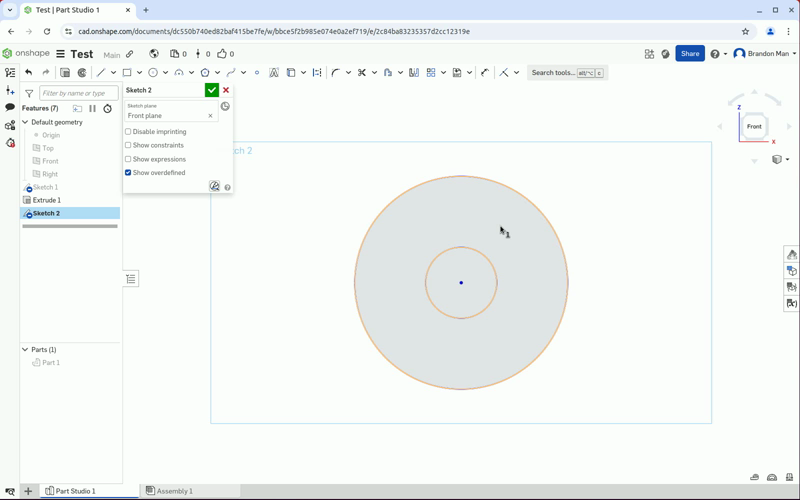
mouse_move(73, 352)
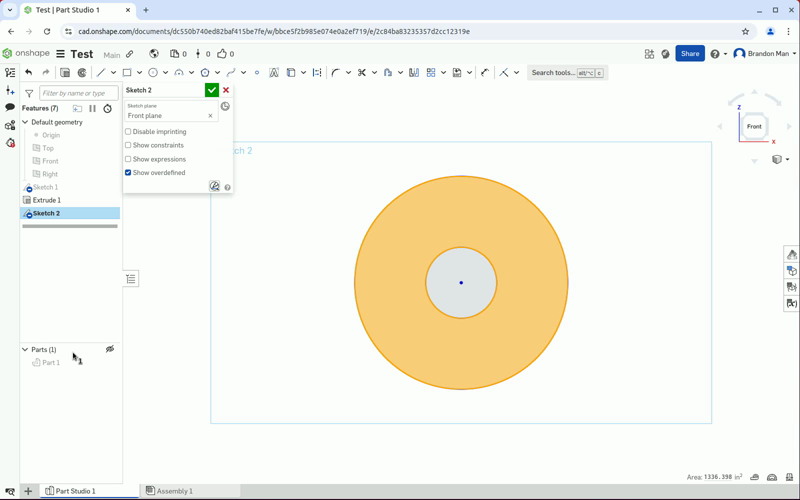
key(shift+y)
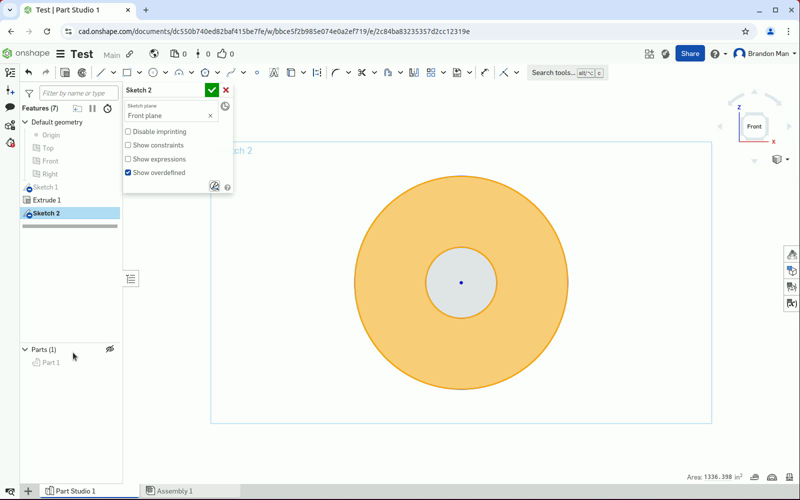
key(shift+e)
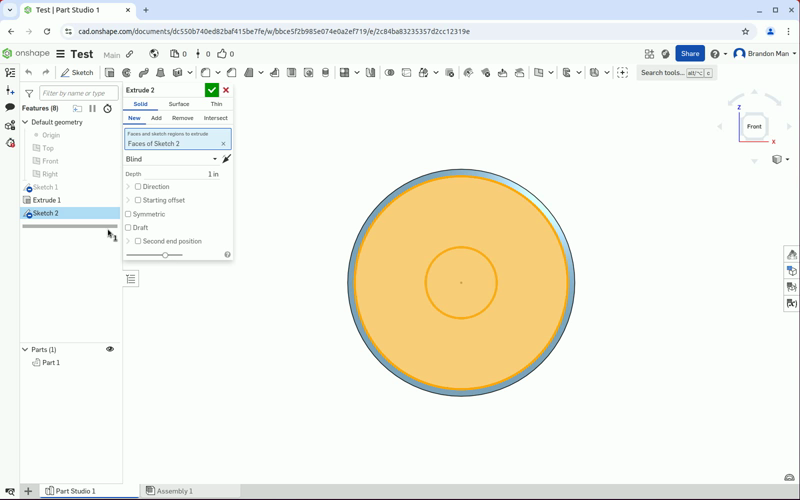
mouse_move(143, 106)
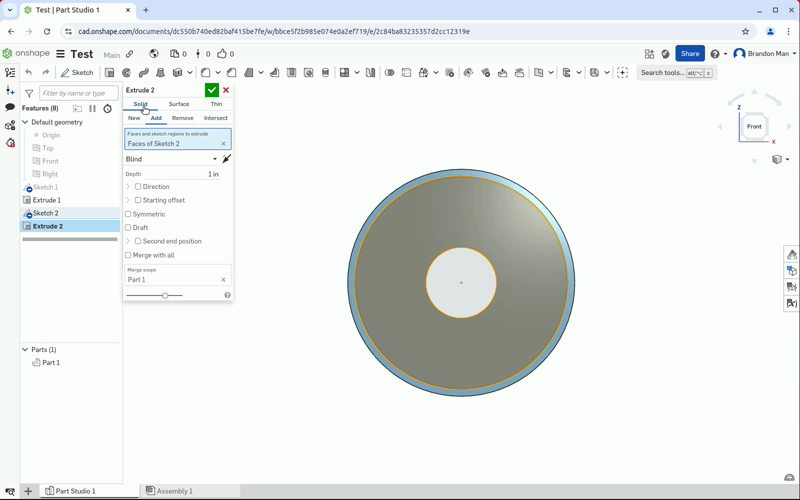
click(143, 106)
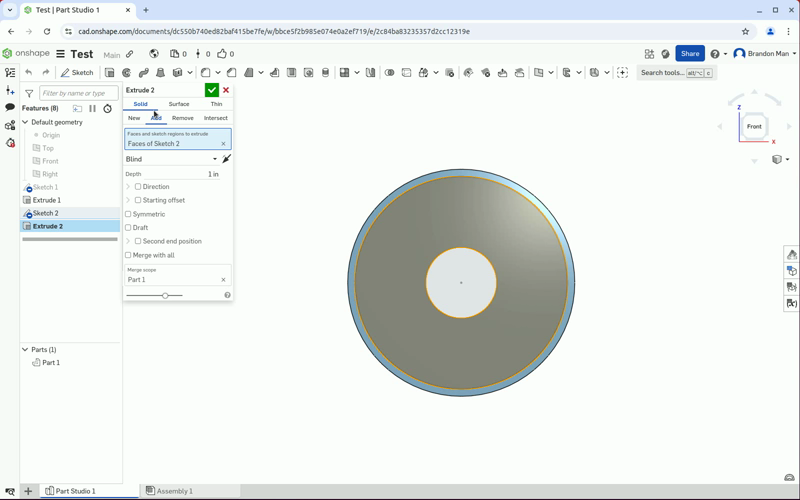
mouse_move(186, 120)
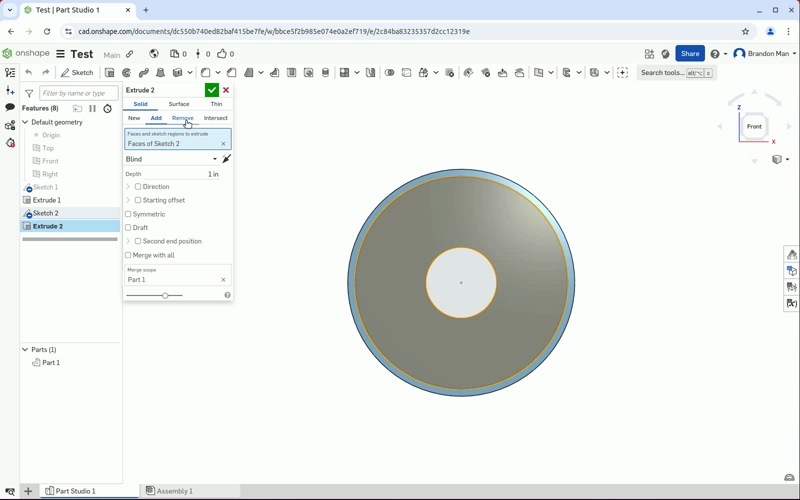
click(186, 120)
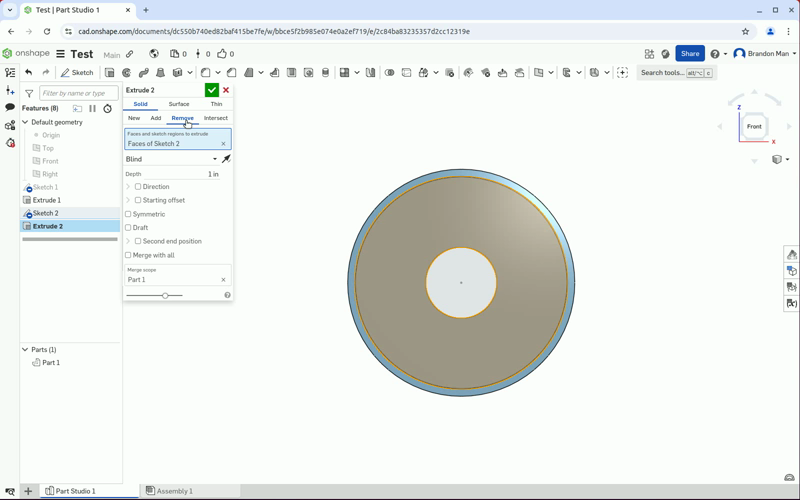
key(tab, 4)
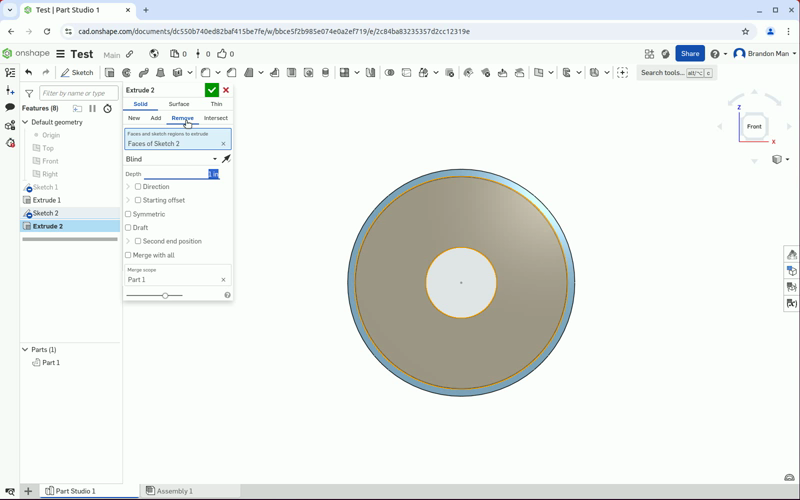
text(-11.313)
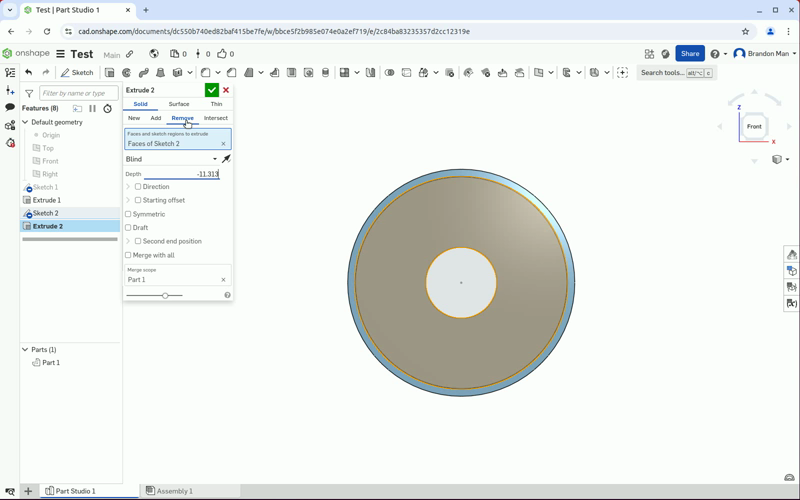
key(tab, 6)
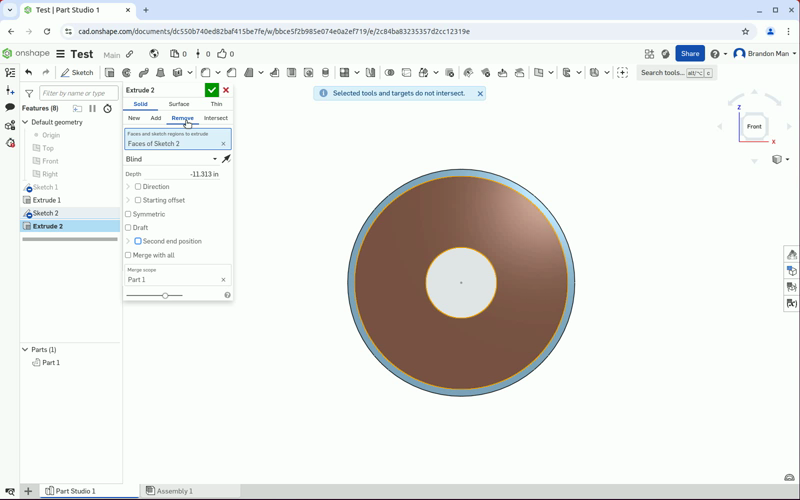
key(space)
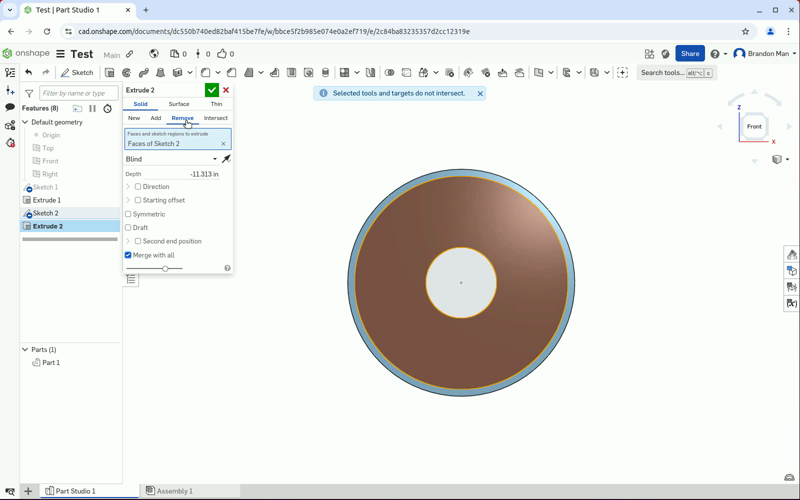
key(enter)
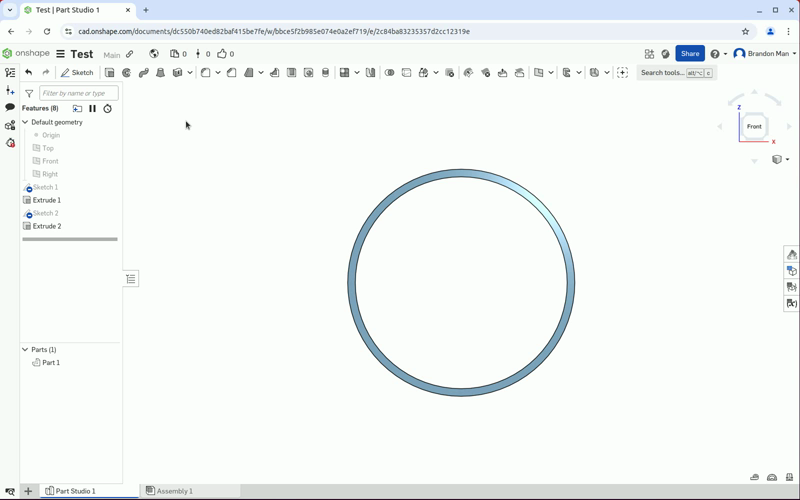
key(shift+h)
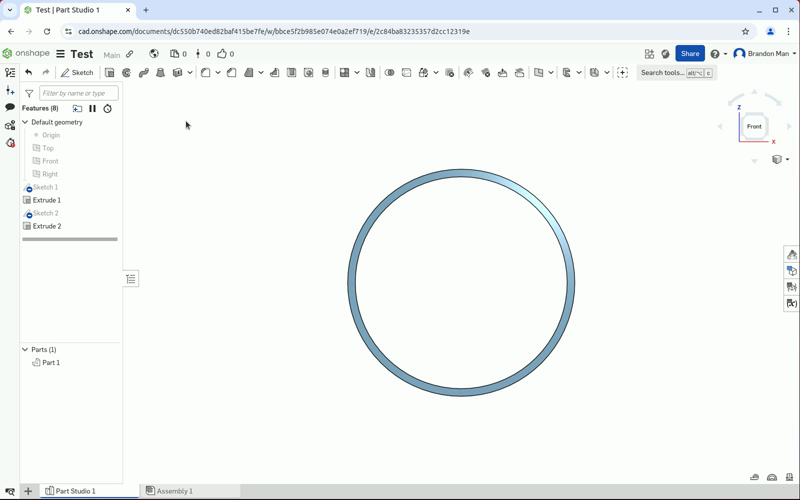
key(shift+h)
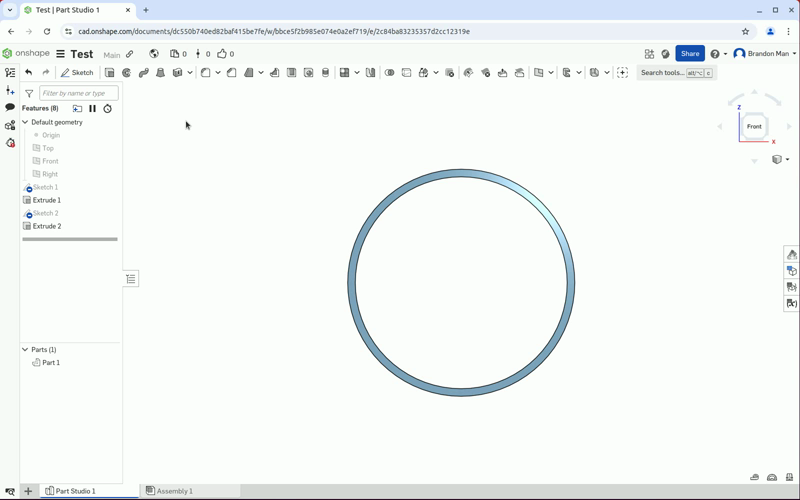
mouse_move(73, 189)
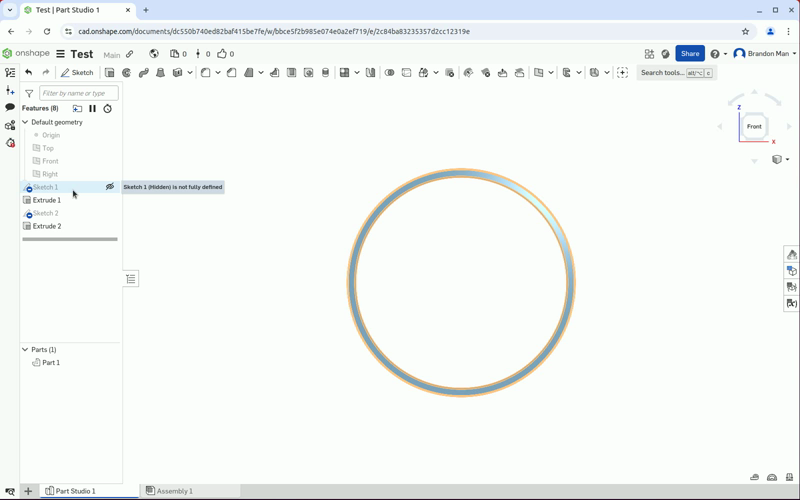
click(73, 189)
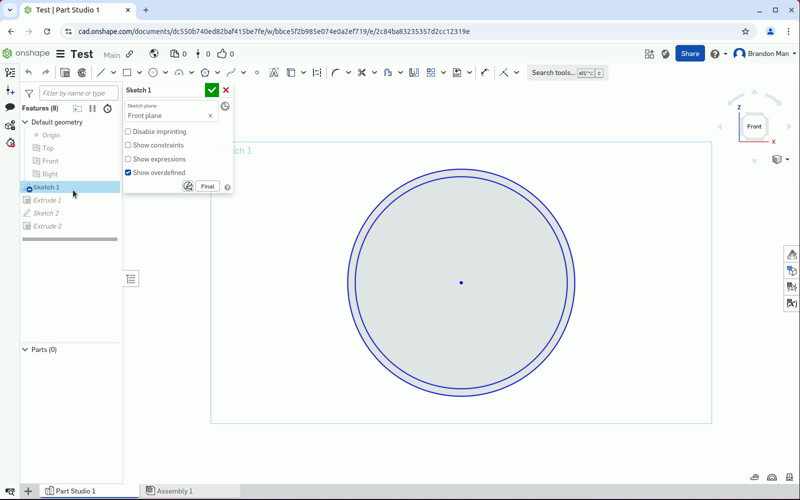
mouse_move(229, 92)
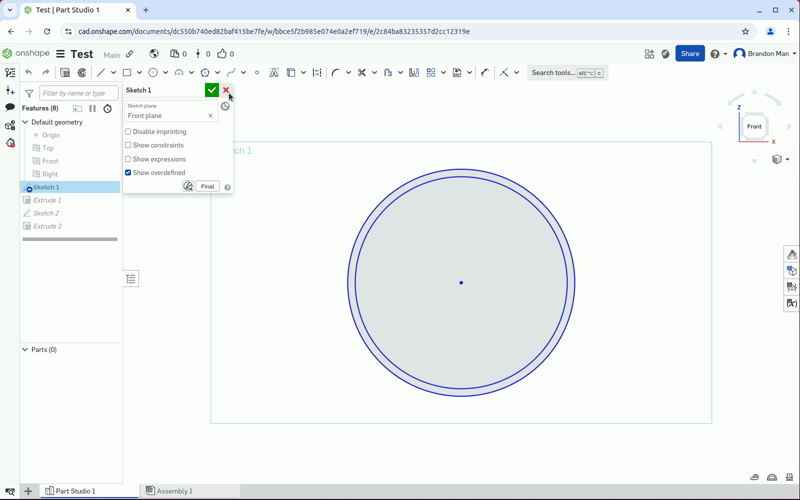
click(229, 92)
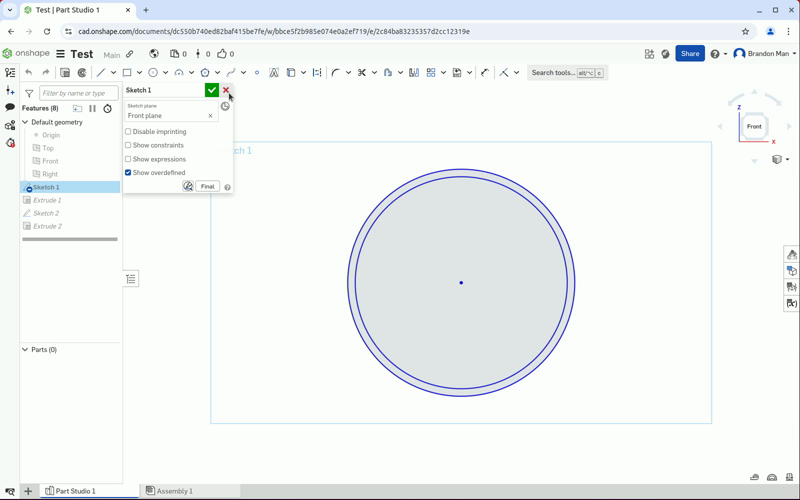
key(shift+s)
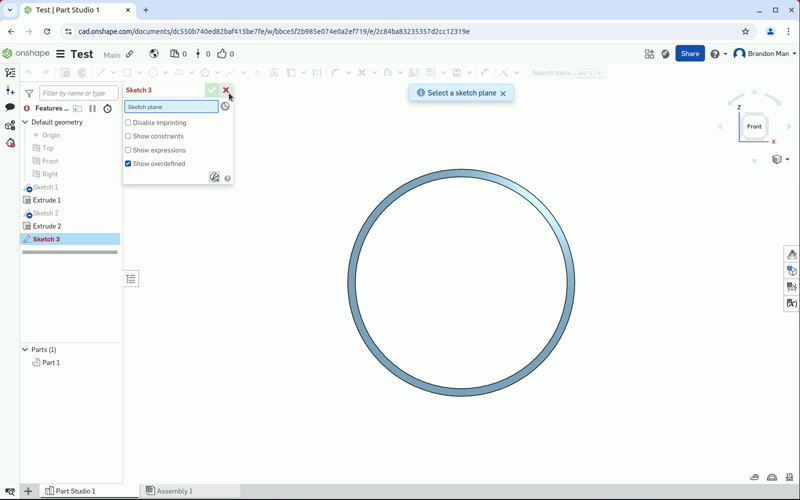
mouse_move(73, 163)
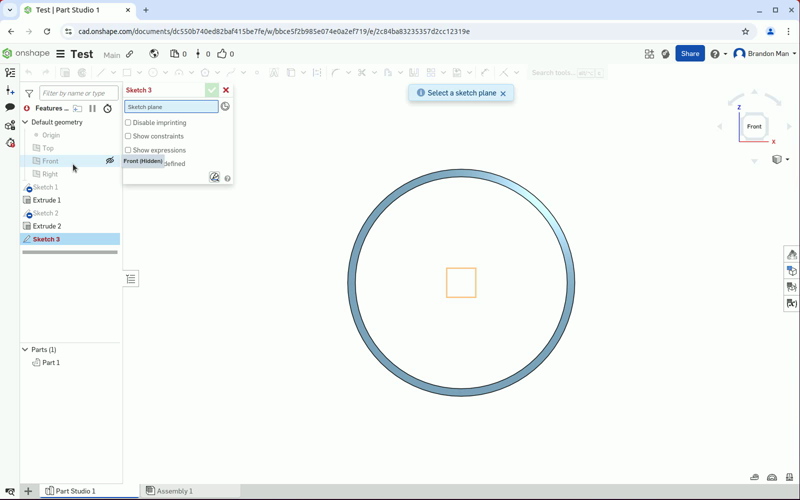
click(73, 163)
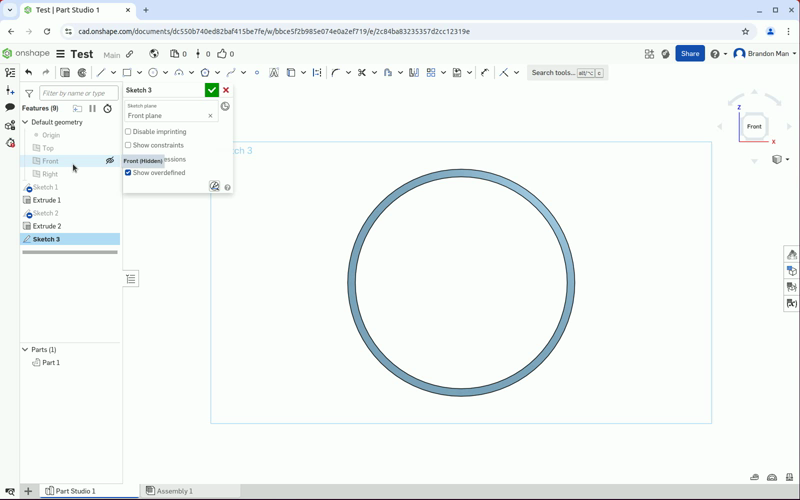
mouse_move(73, 352)
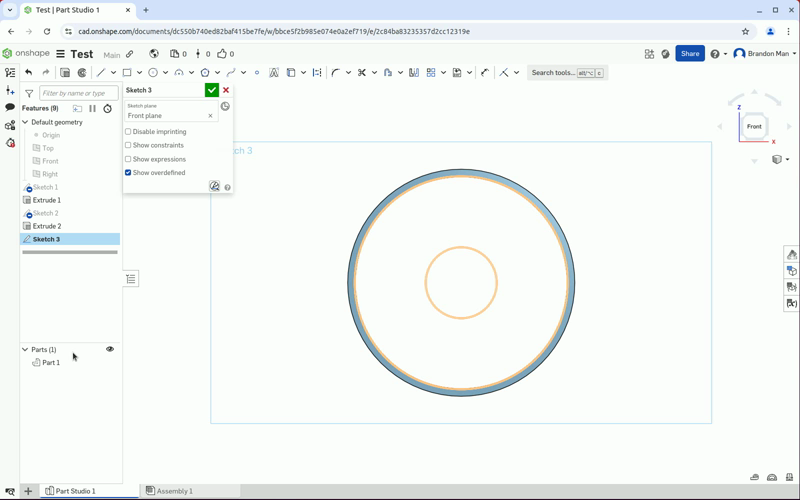
key(y)
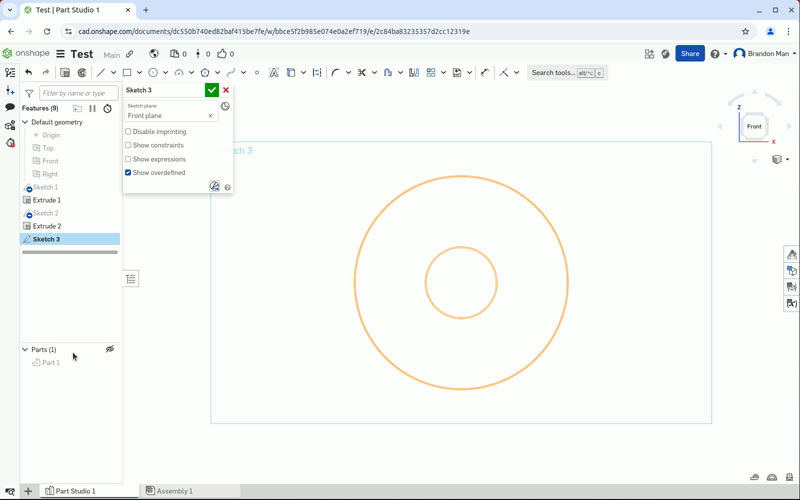
key(c)
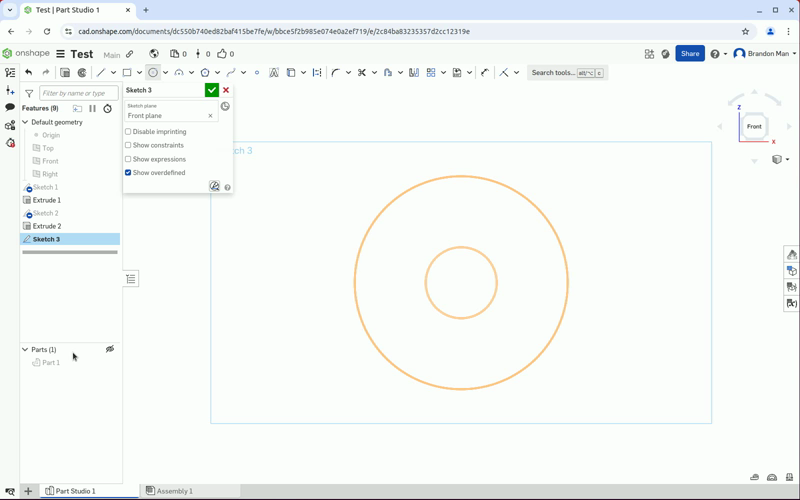
key_down(shift)
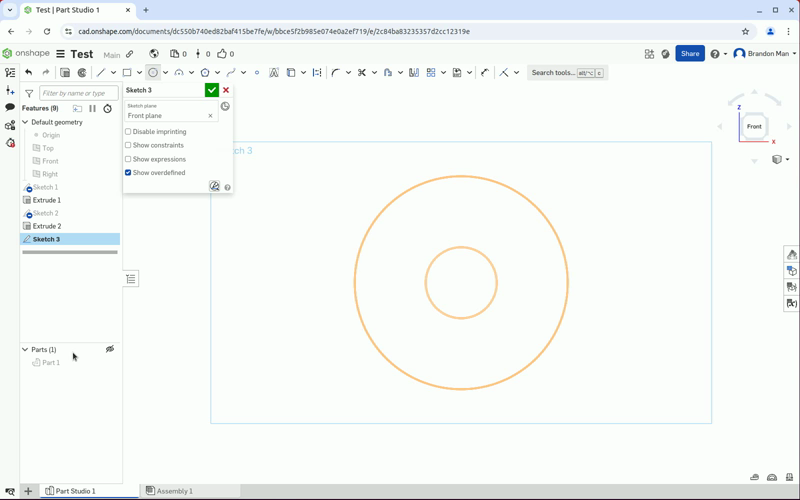
mouse_move(461, 282)
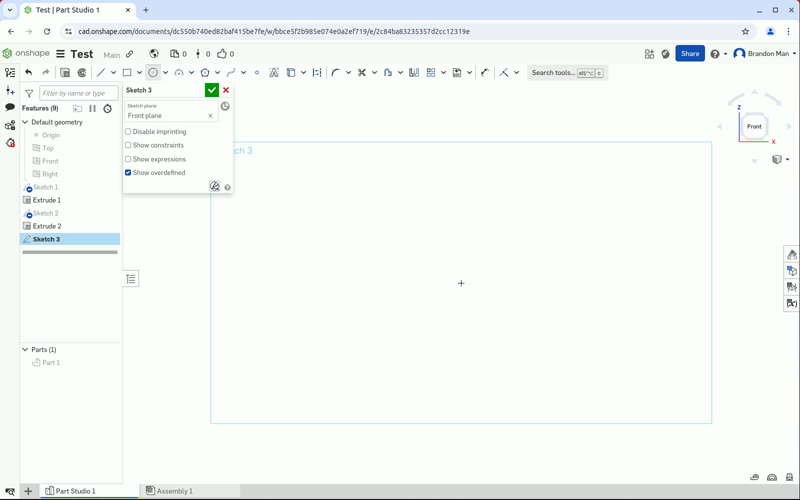
click(461, 282)
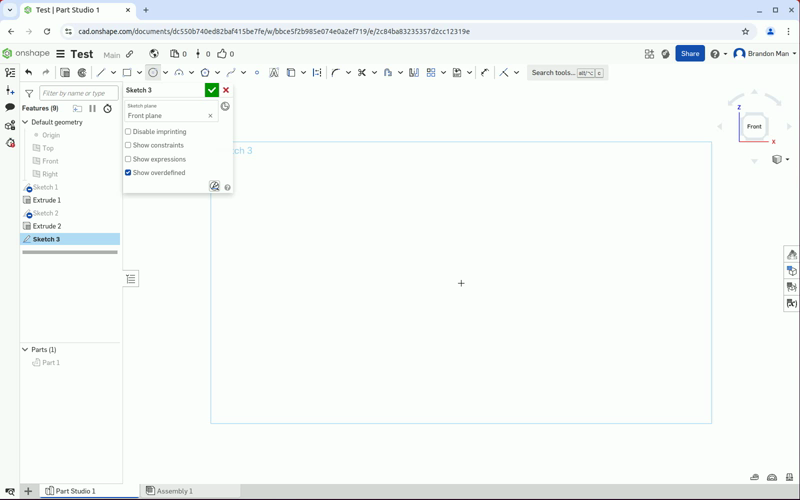
key_up(shift)
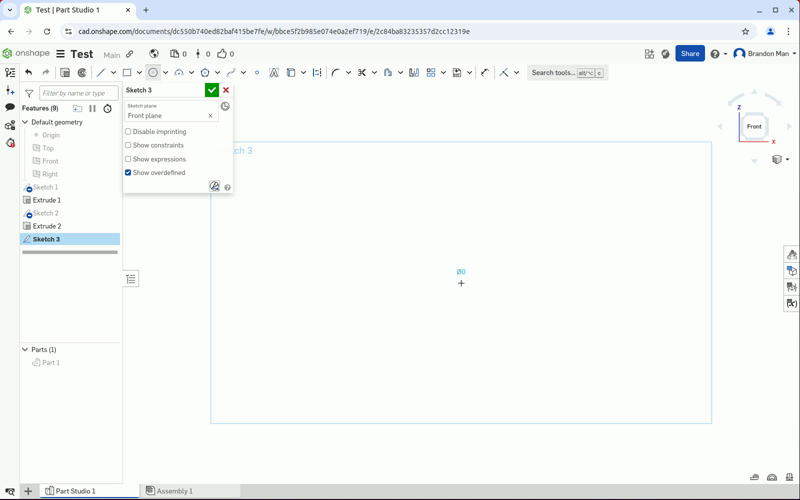
mouse_move(567, 282)
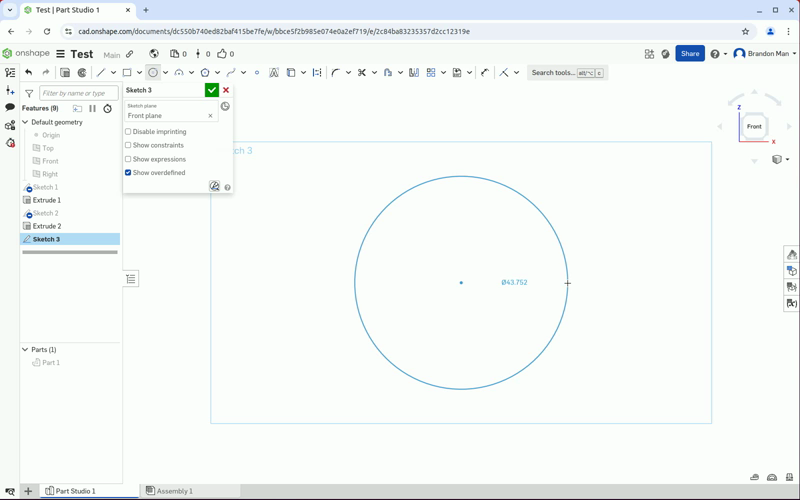
click(567, 282)
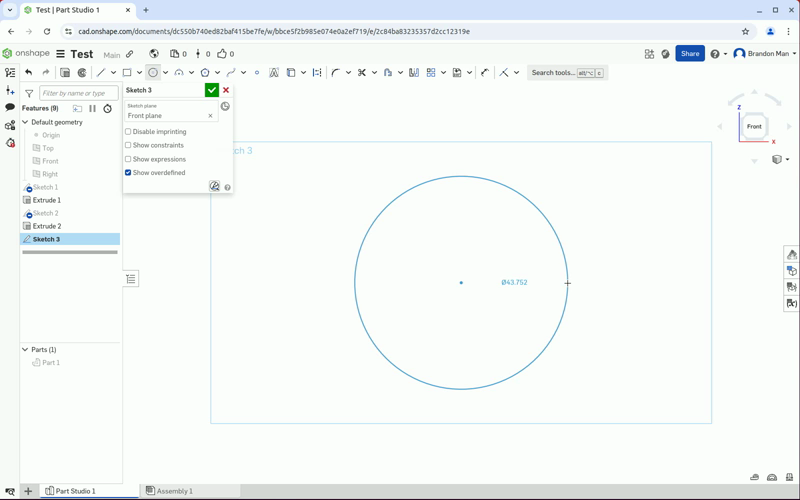
key(esc)
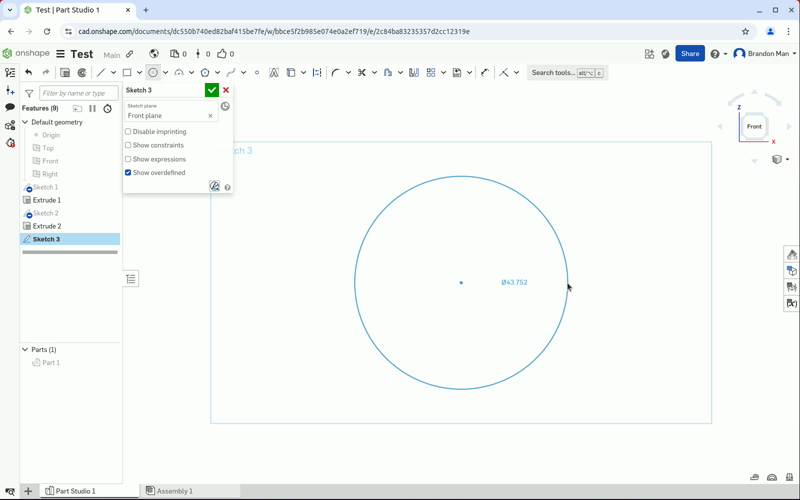
key(c)
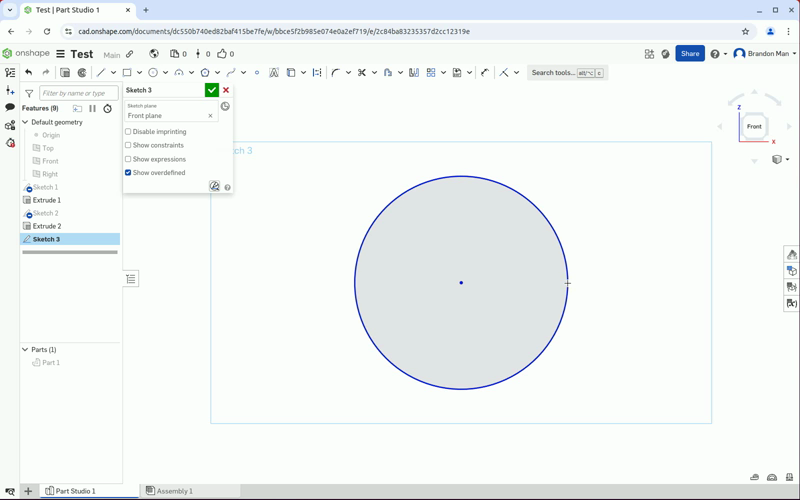
key_down(shift)
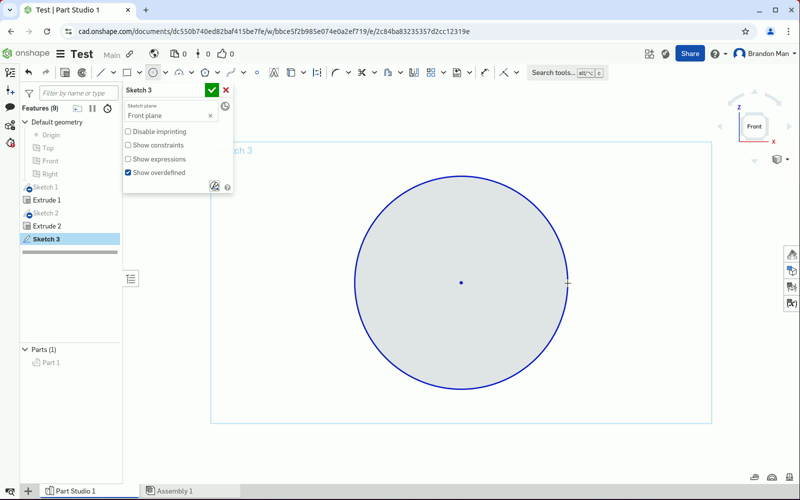
mouse_move(461, 282)
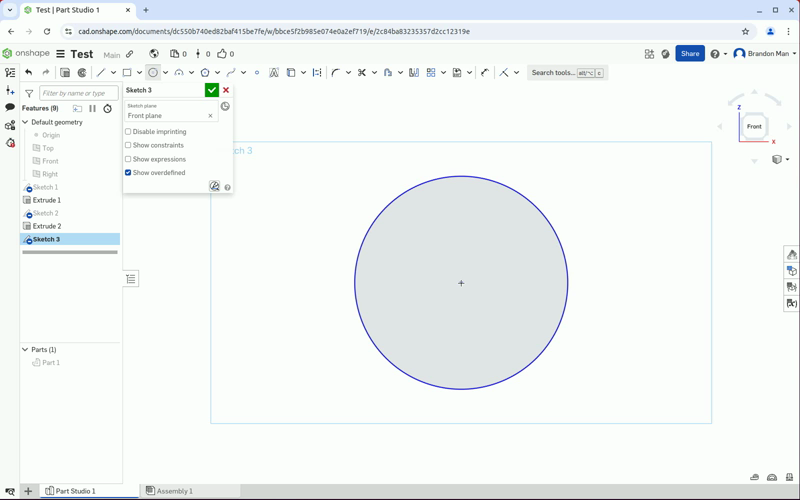
click(461, 282)
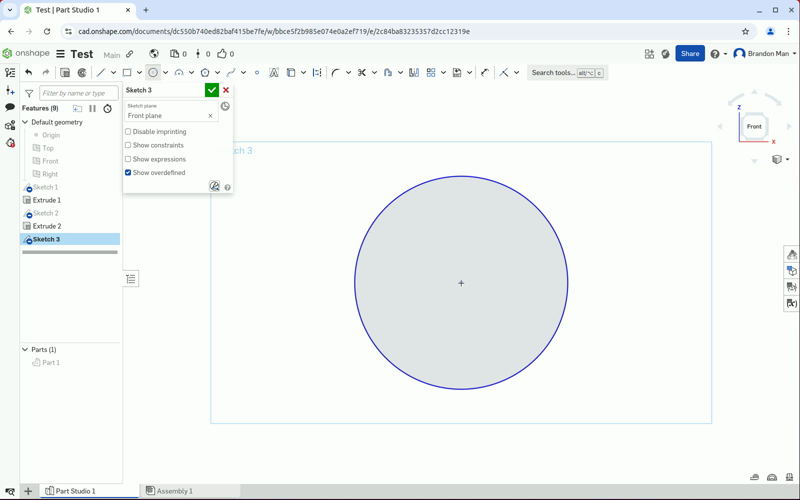
key_up(shift)
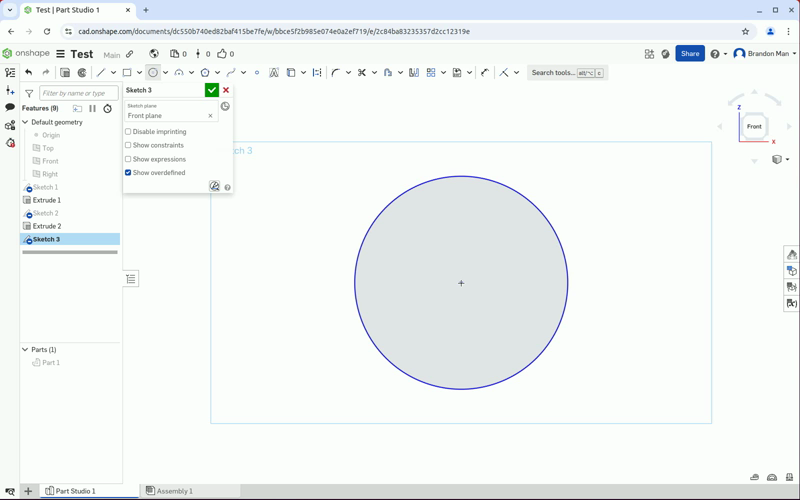
mouse_move(496, 282)
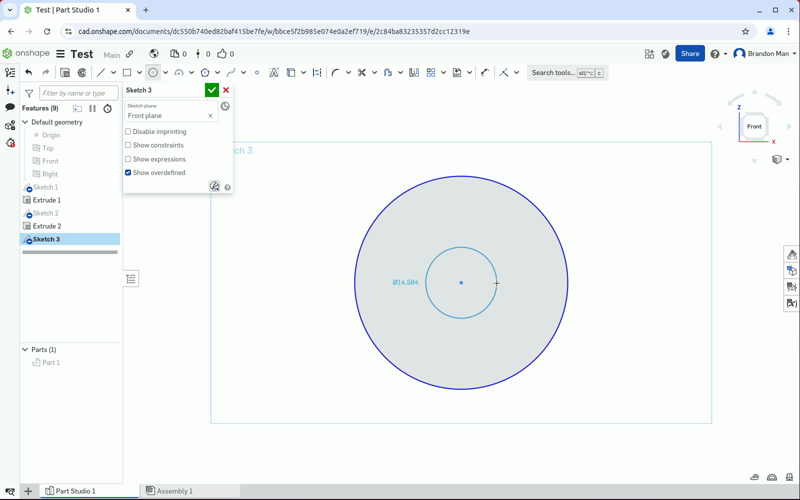
click(496, 282)
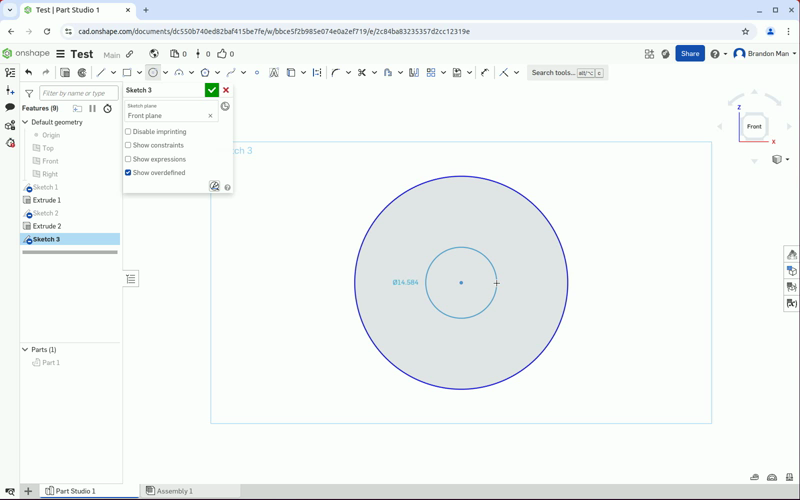
key(esc)
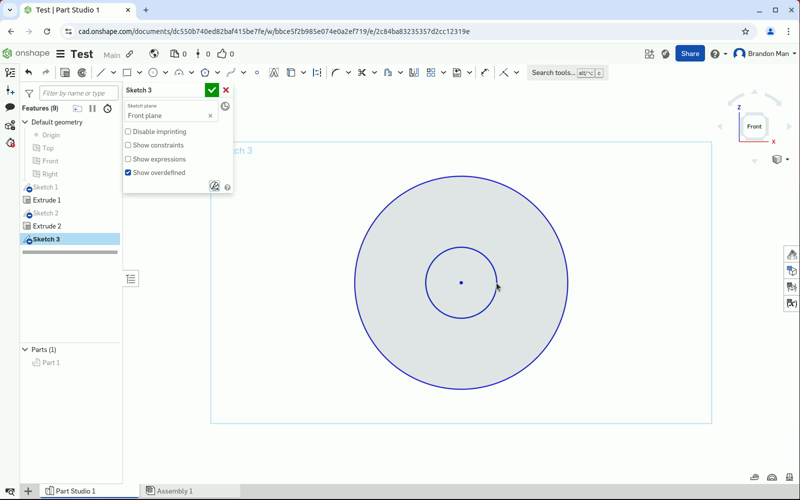
mouse_move(477, 220)
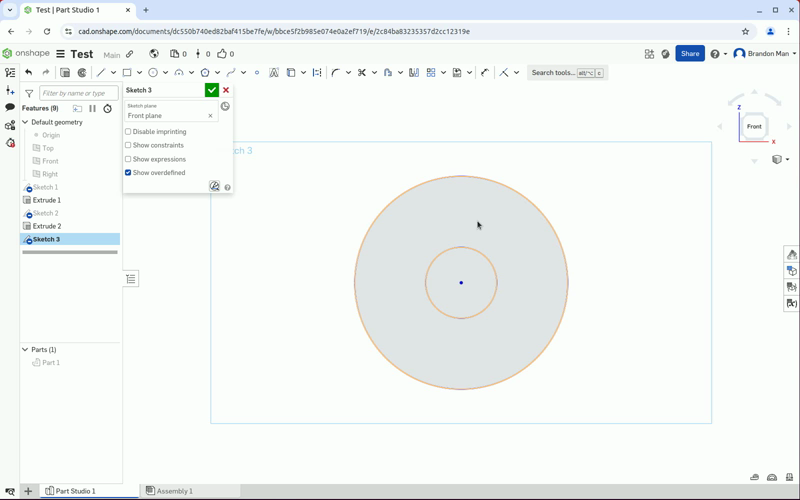
click(477, 220)
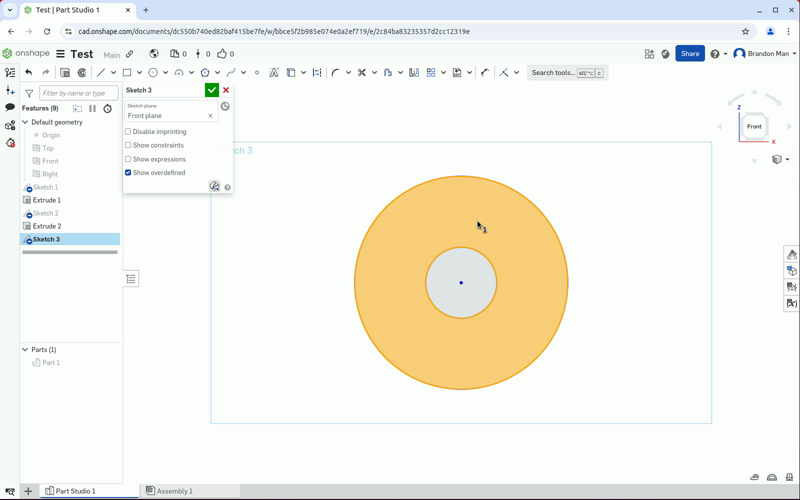
mouse_move(73, 352)
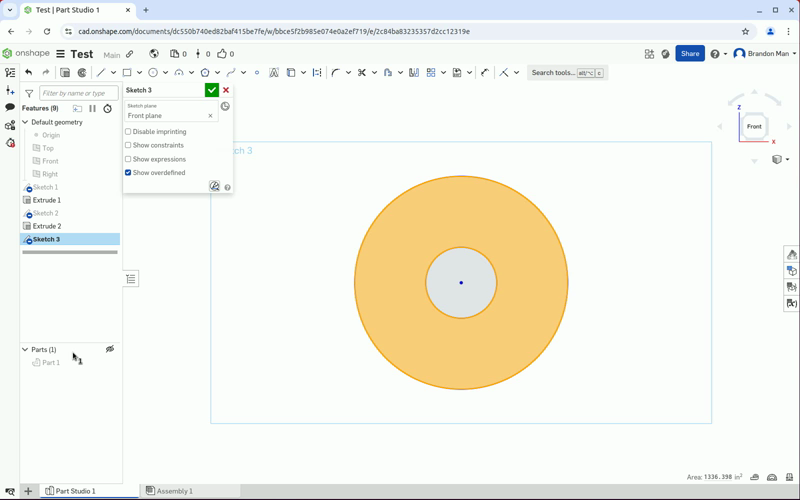
key(shift+y)
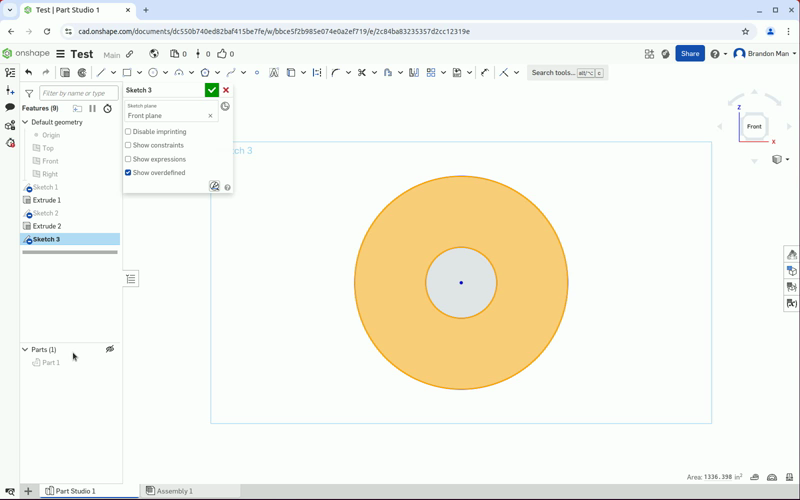
key(shift+e)
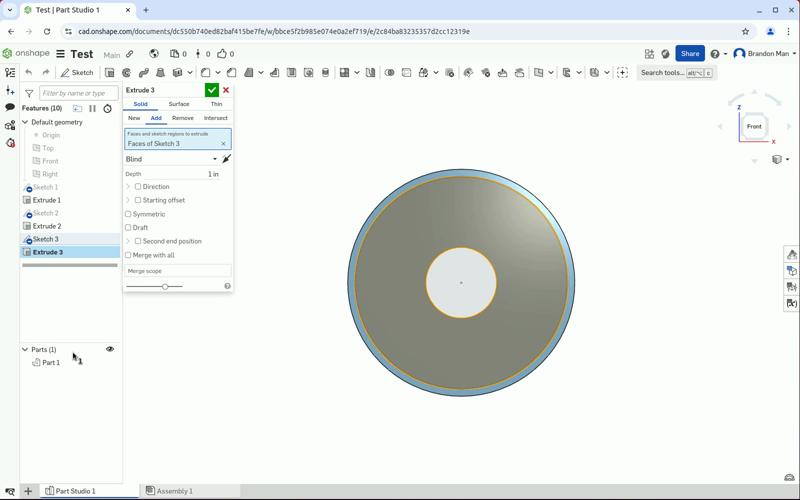
mouse_move(143, 106)
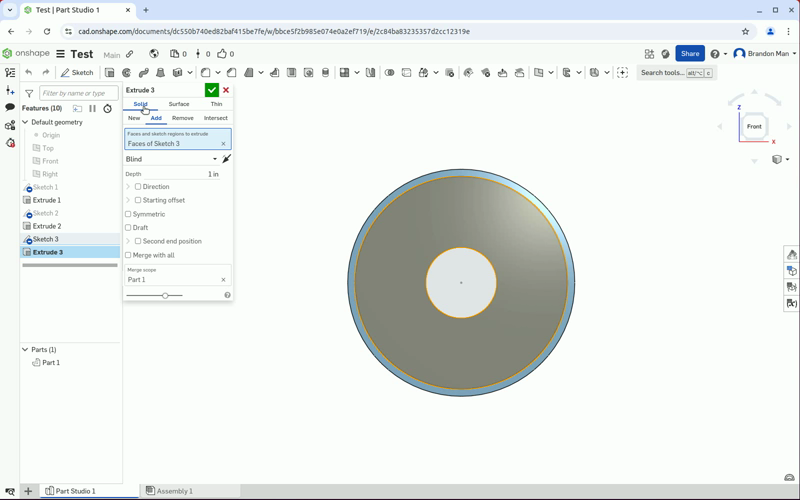
click(143, 106)
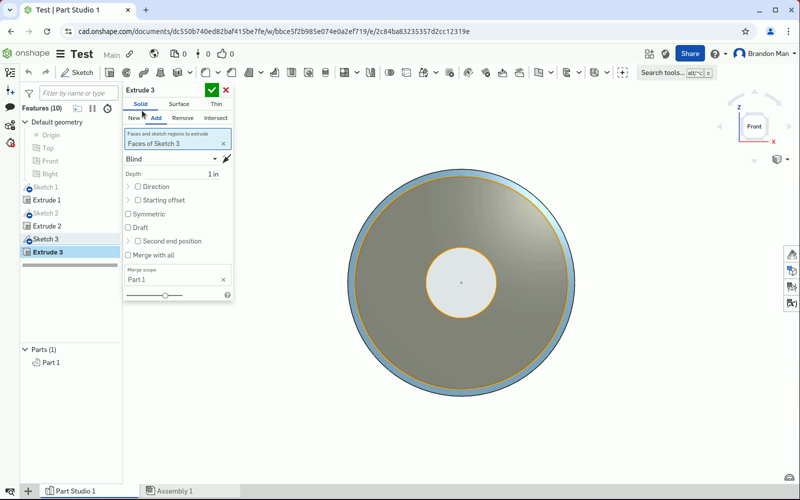
mouse_move(137, 120)
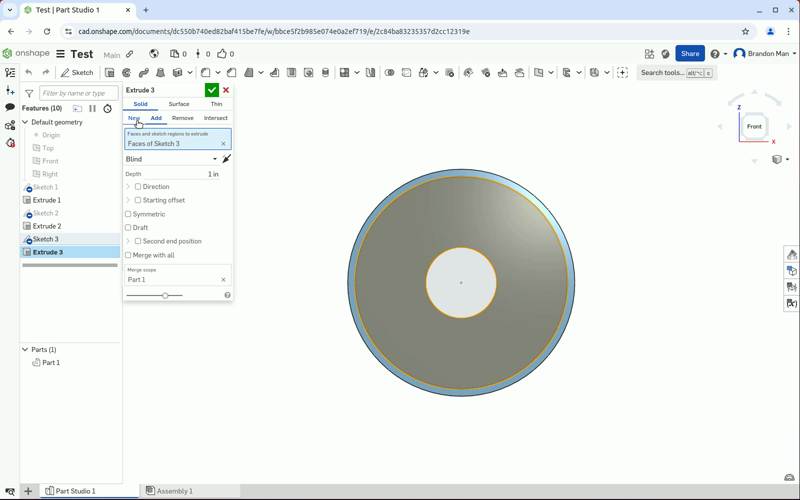
click(137, 120)
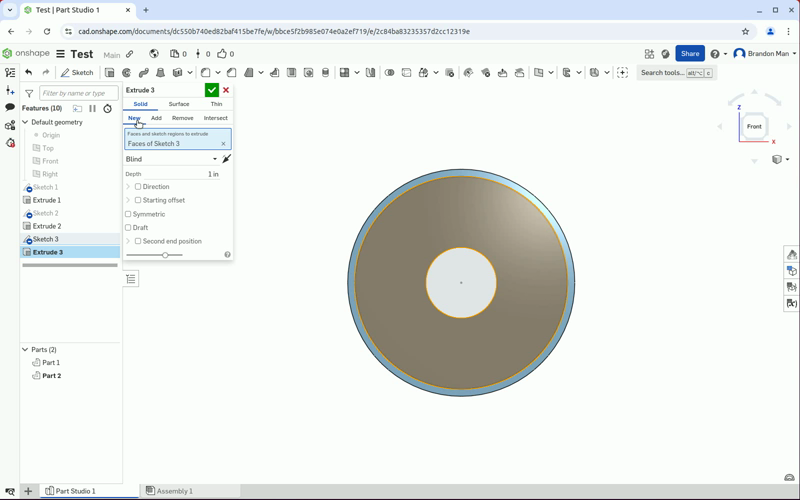
key(tab, 4)
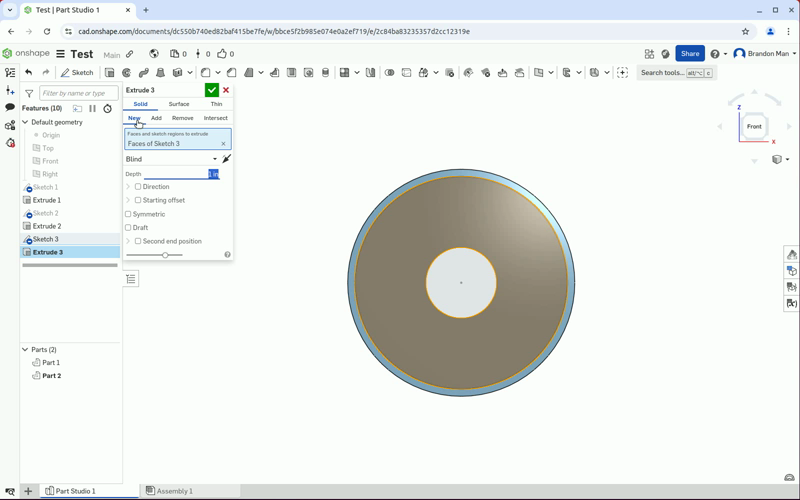
text(-2.889)
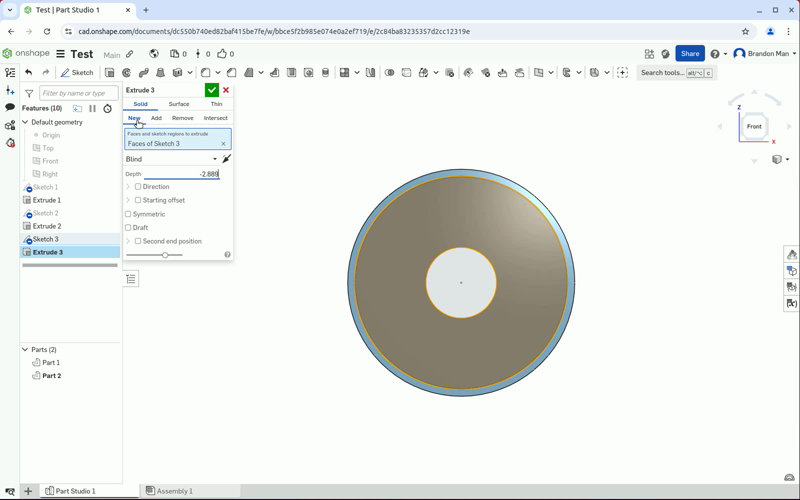
key(enter)
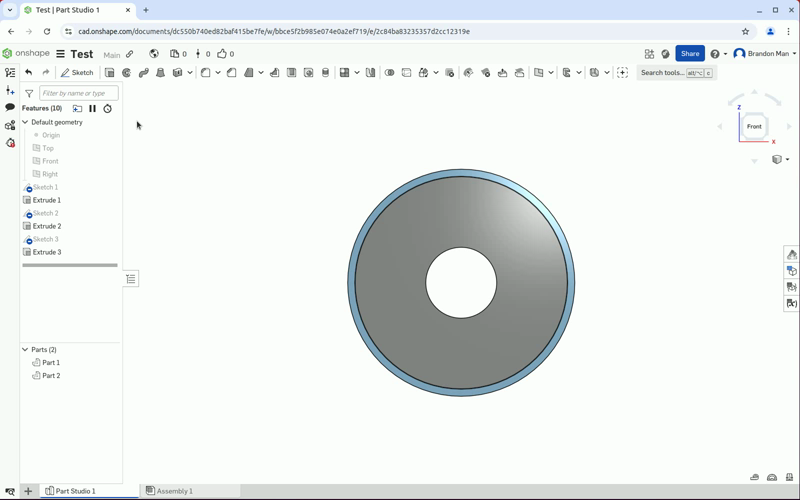
key(shift+h)
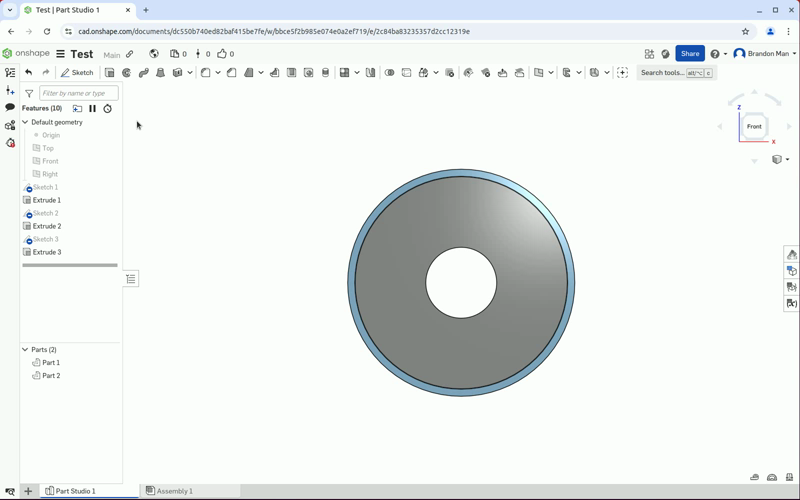
key(shift+h)
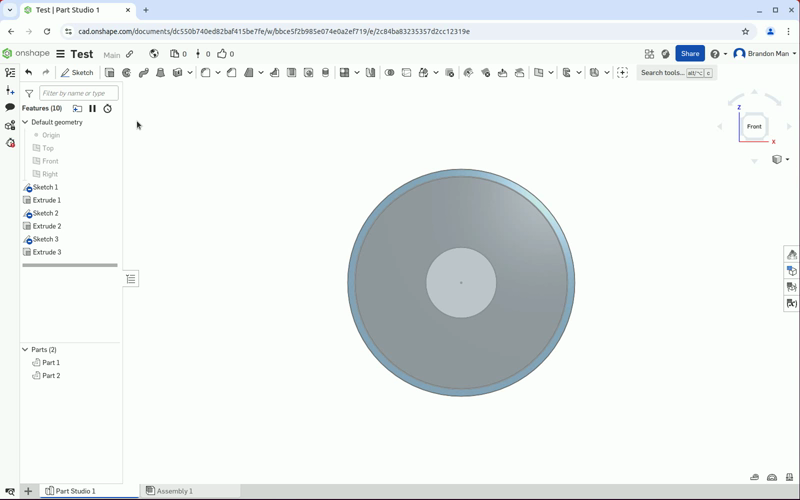
key(shift+7)
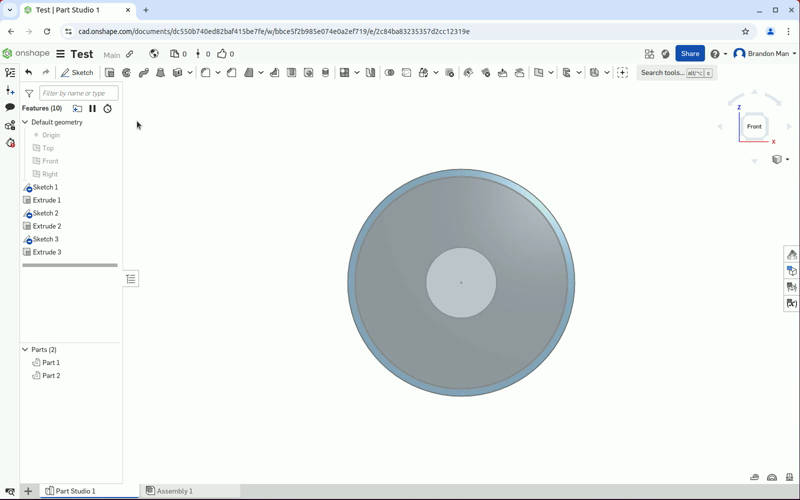
key(left, 2)
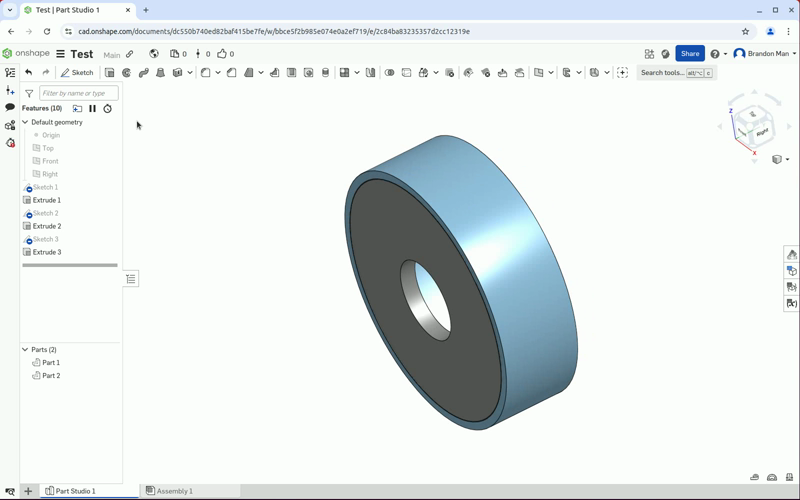
key(down, 2)
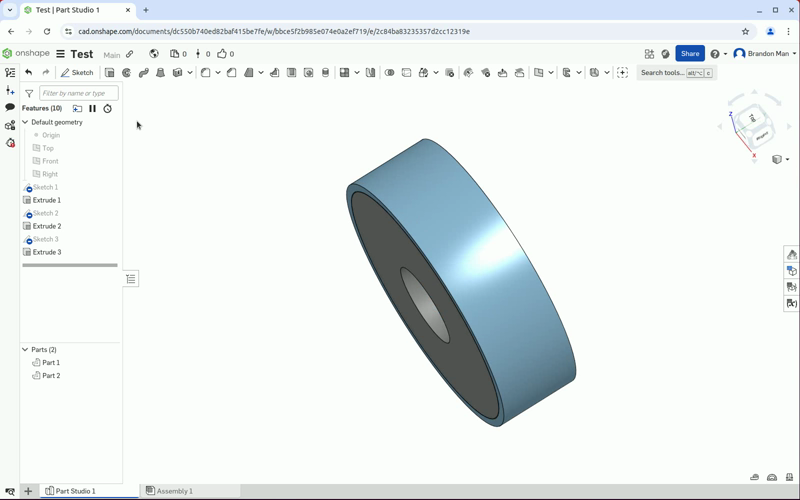
key(up, 2)
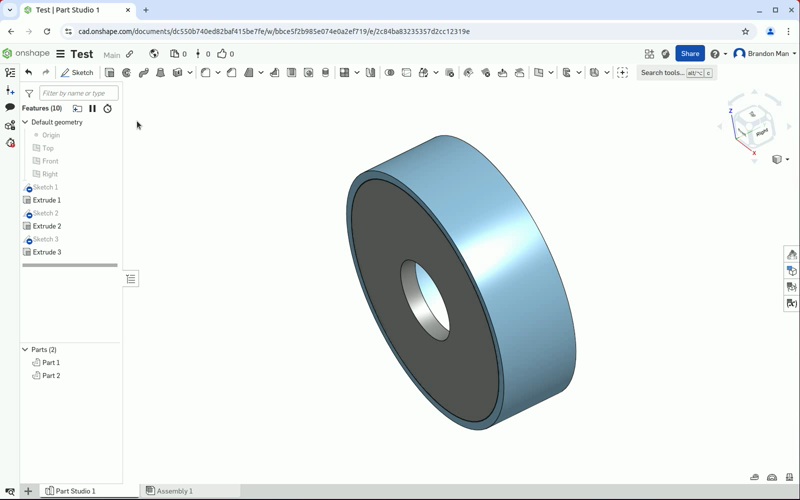
key(right, 2)
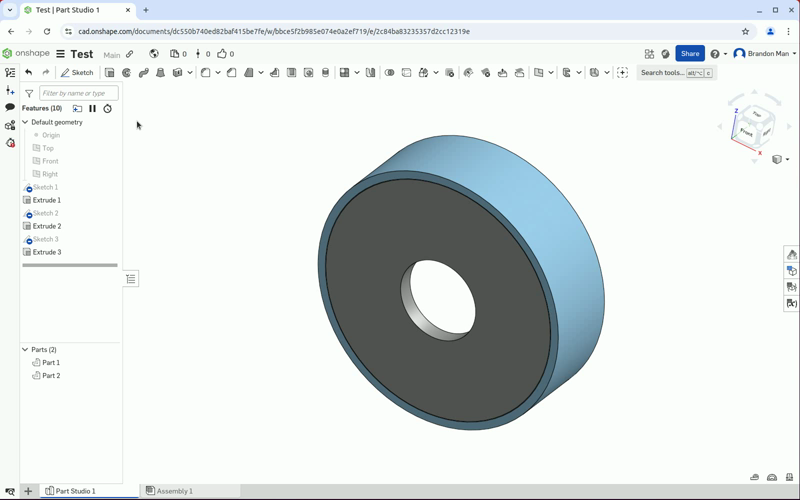
mouse_move(73, 189)
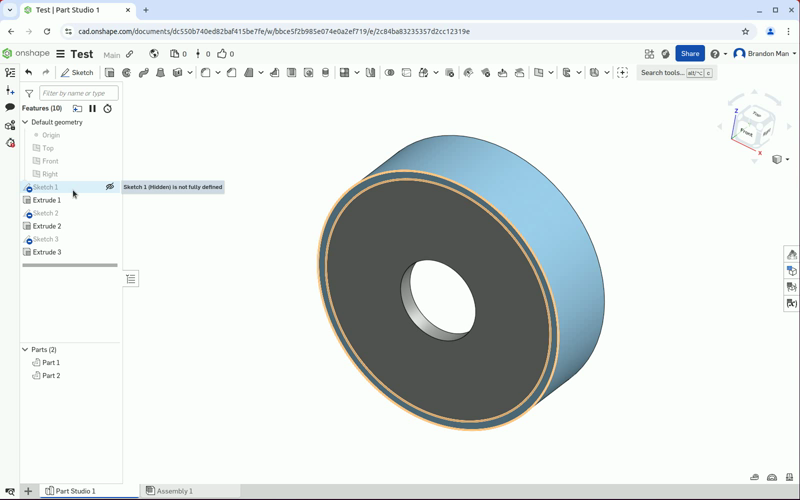
click(73, 189)